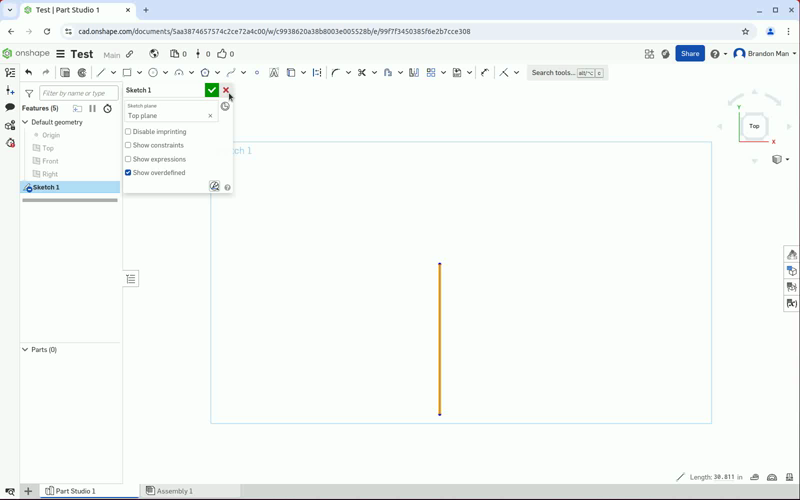
key(shift+h)
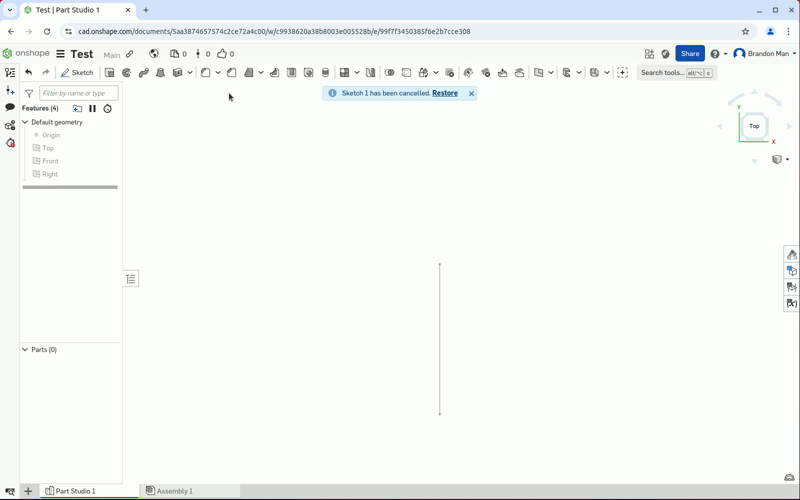
mouse_move(73, 352)
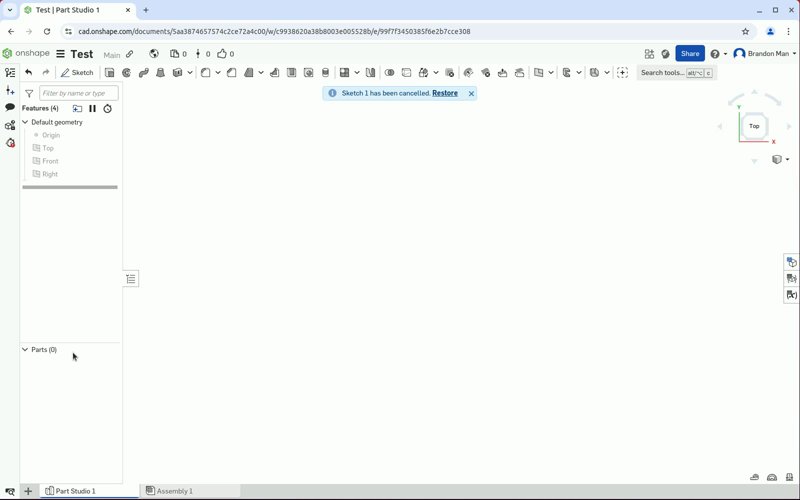
key(y)
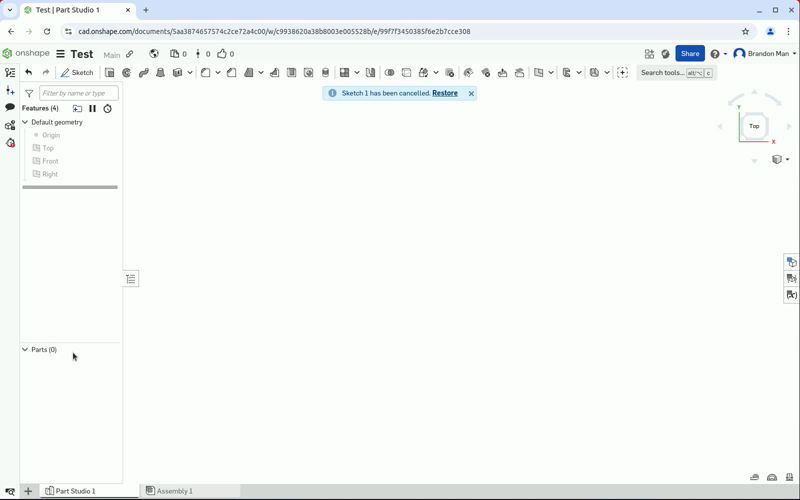
key(shift+p)
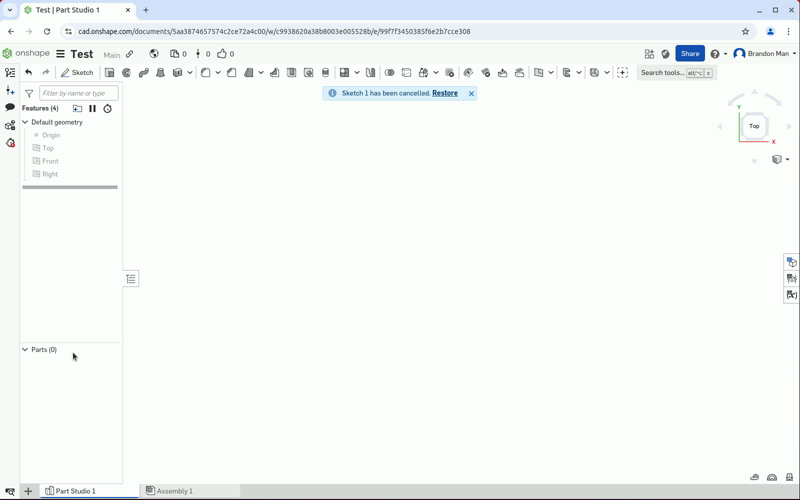
key(space)
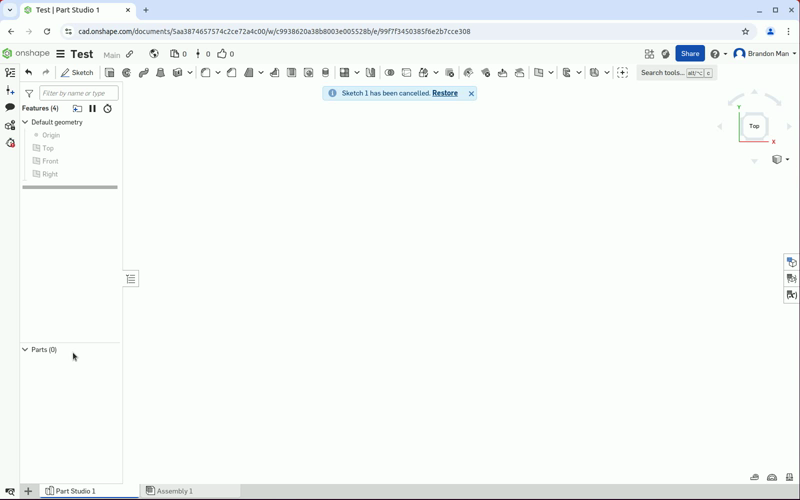
key_down(shift)
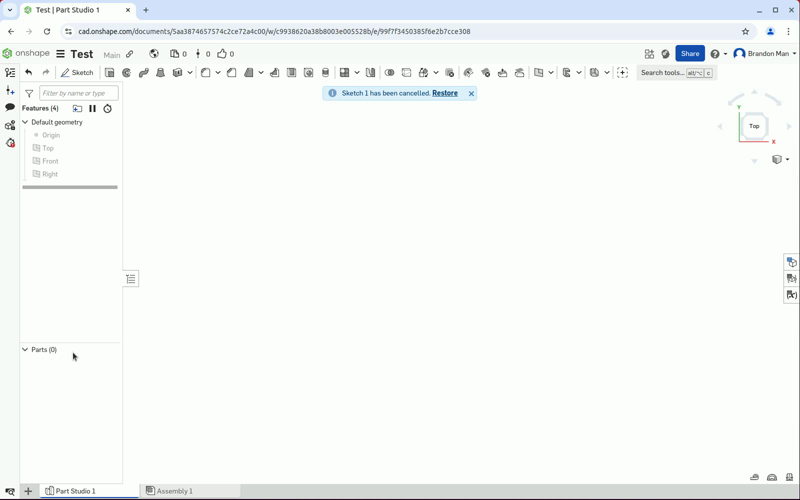
key(up)
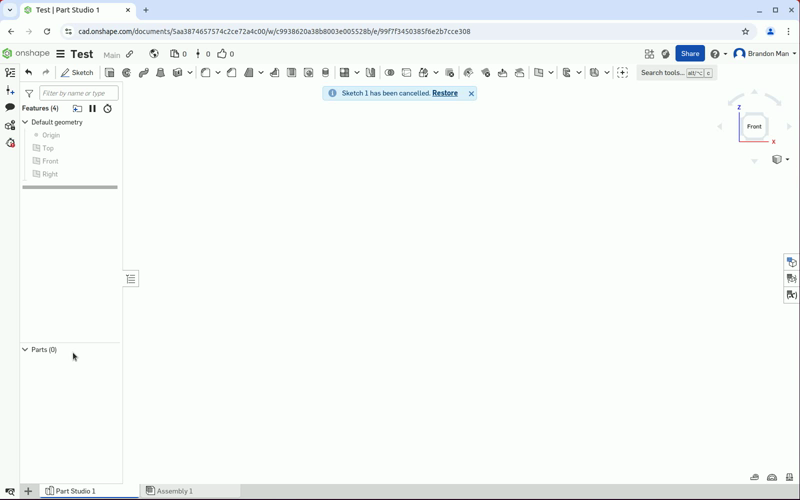
key_up(shift)
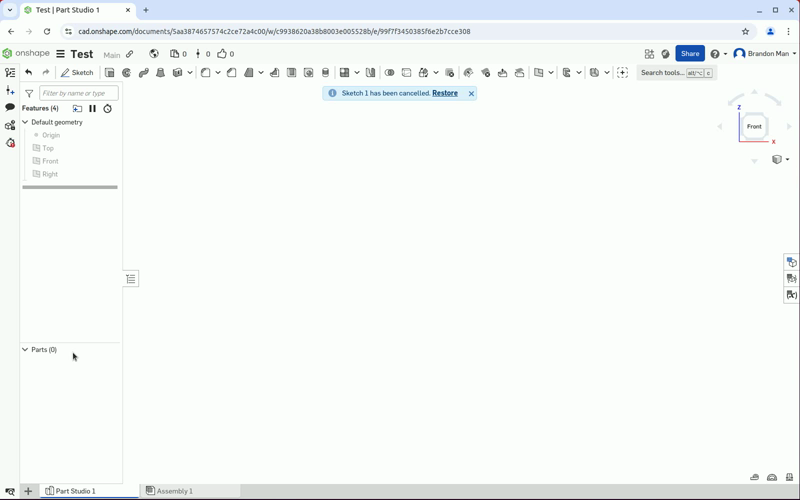
mouse_move(73, 352)
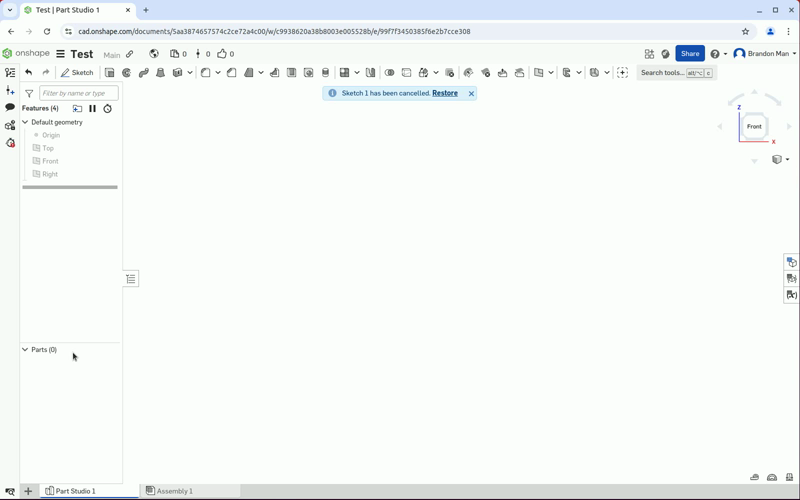
key(shift+y)
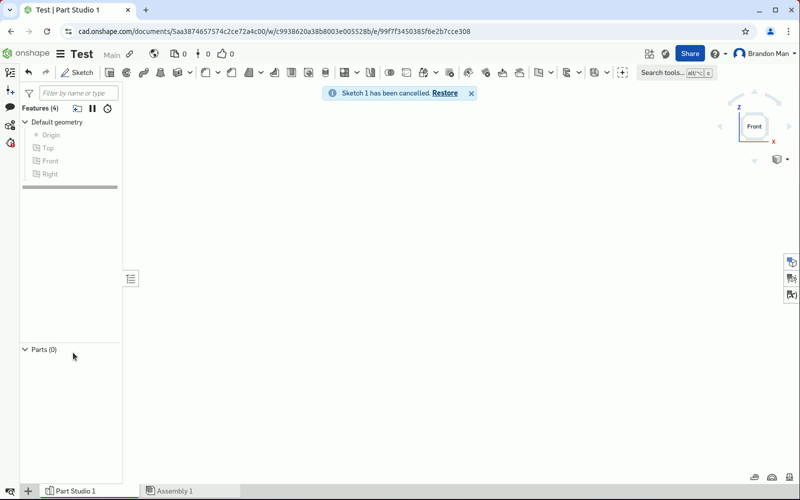
key(shift+s)
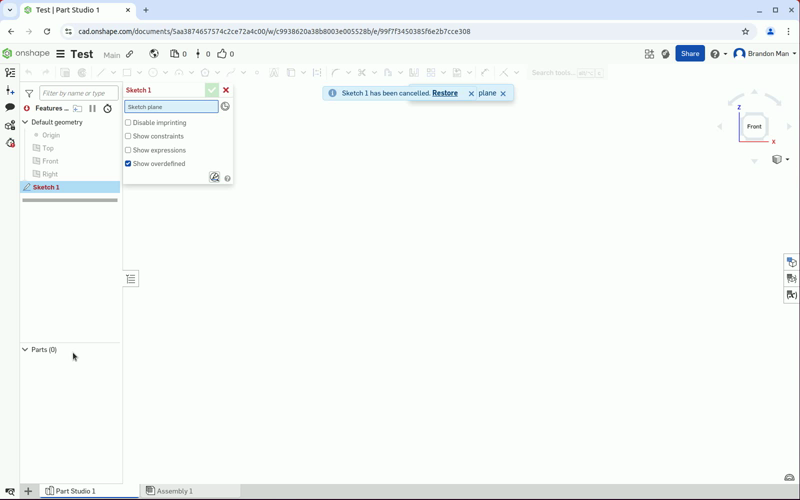
mouse_move(73, 163)
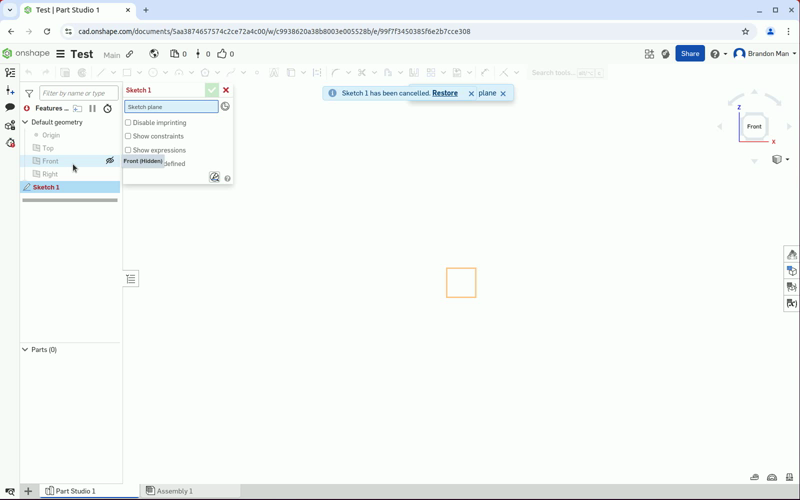
click(73, 163)
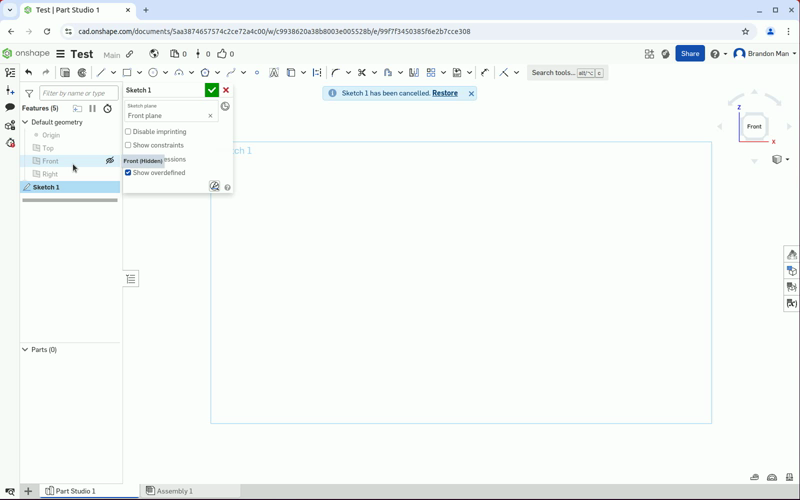
mouse_move(73, 352)
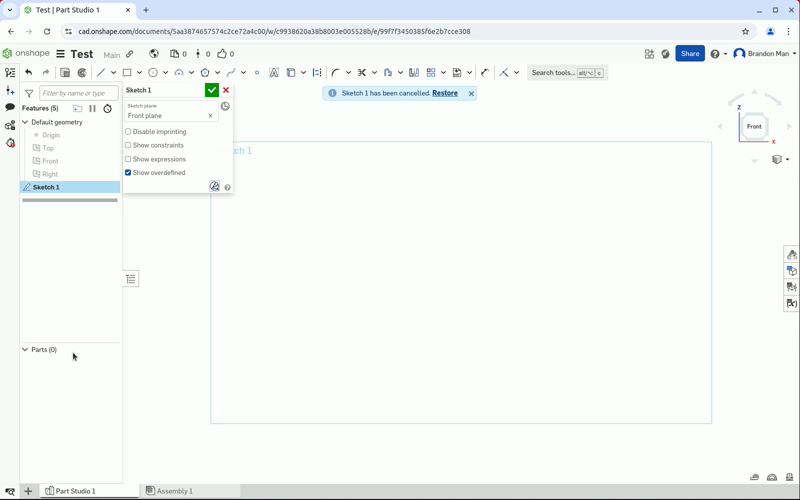
key(y)
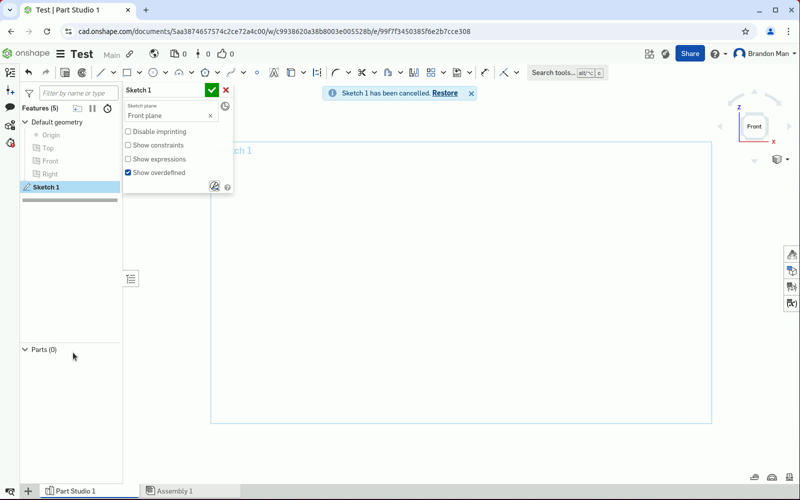
key(l)
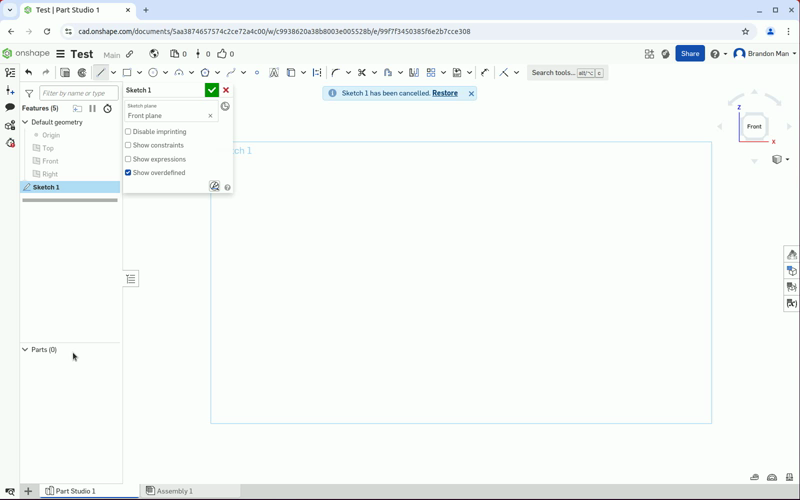
key_down(shift)
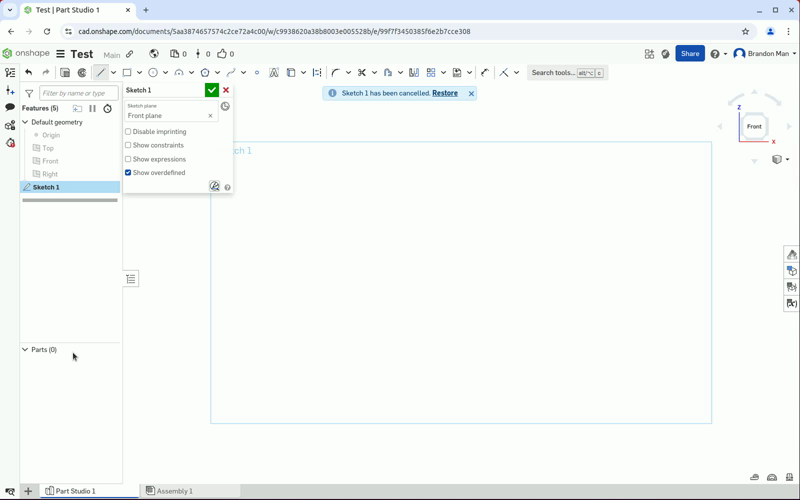
mouse_move(447, 178)
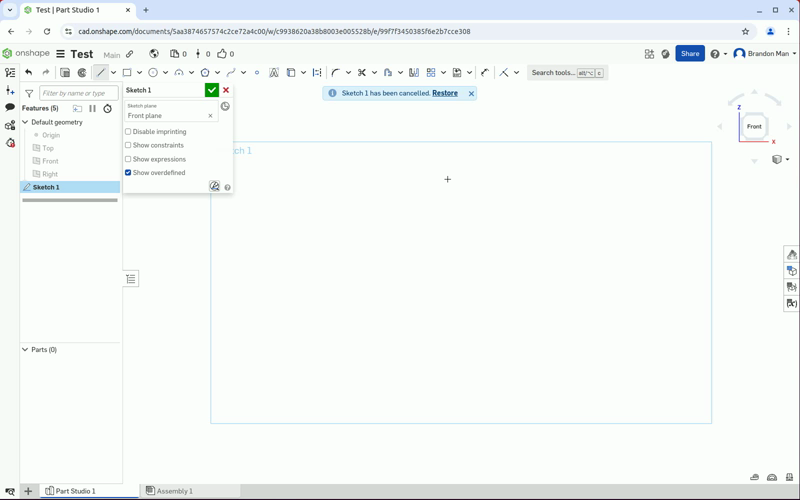
click(447, 178)
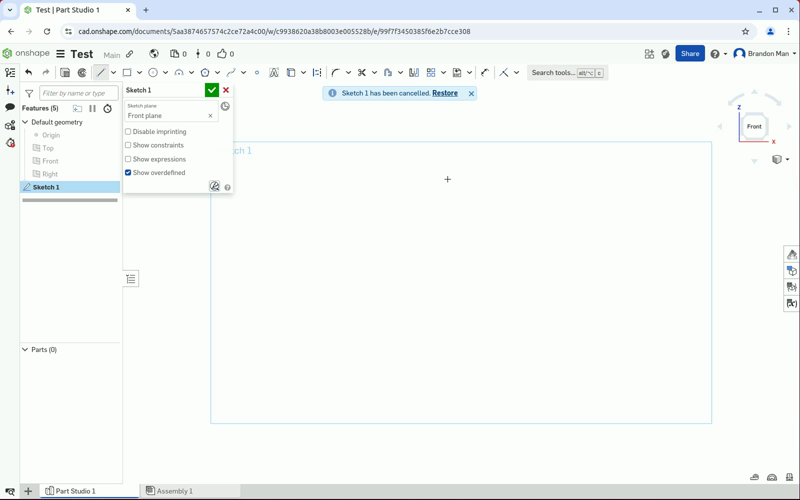
key_up(shift)
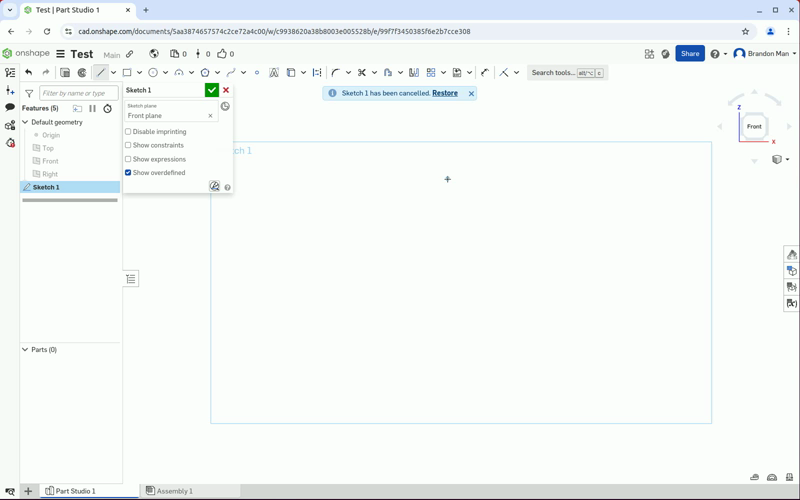
key_down(shift)
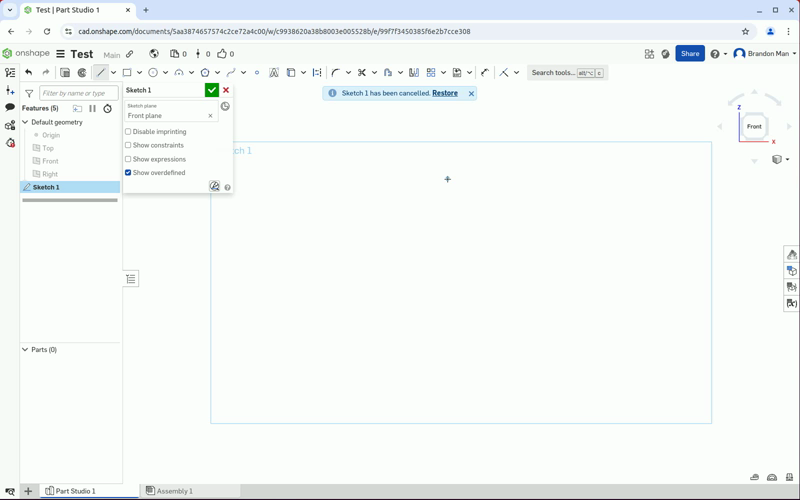
mouse_move(477, 178)
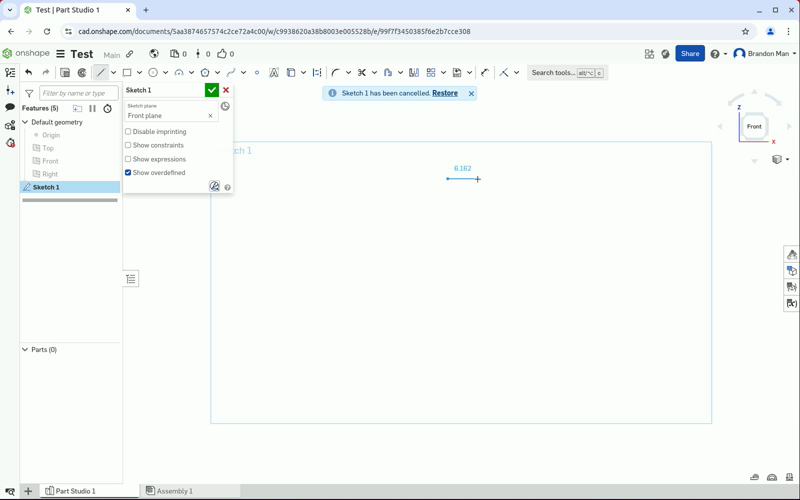
mouse_move(461, 178)
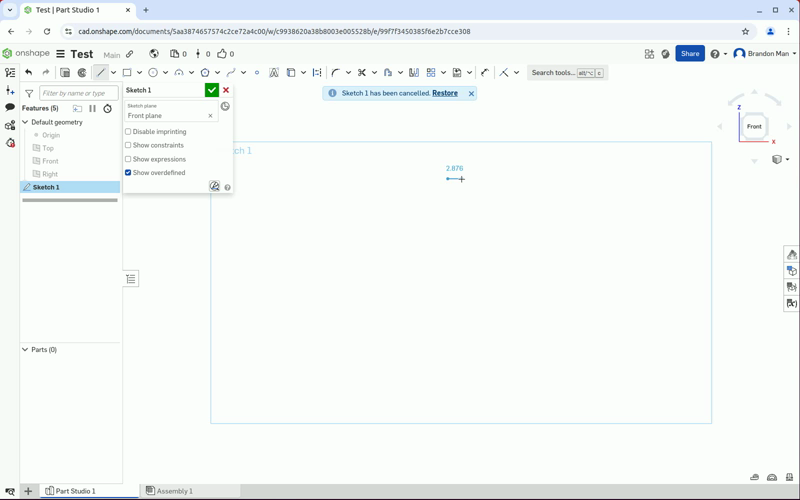
click(461, 178)
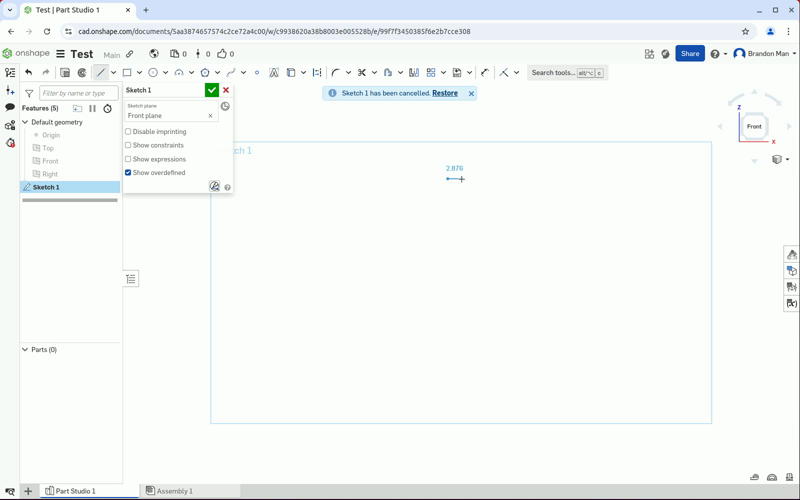
key_up(shift)
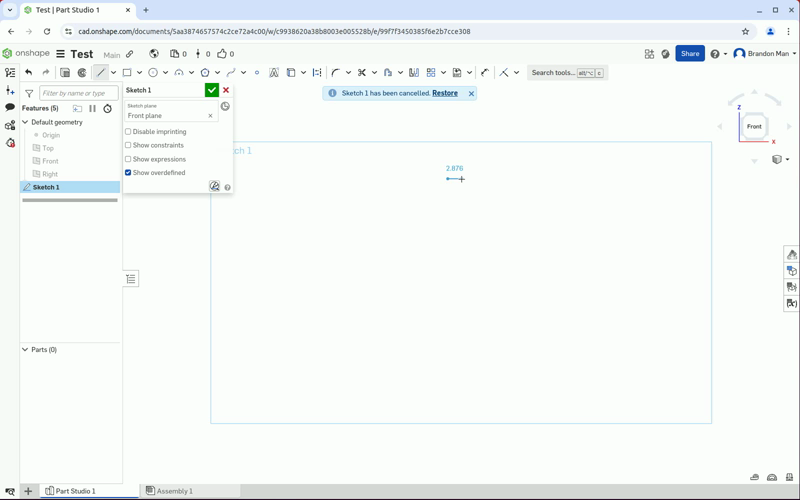
key_down(shift)
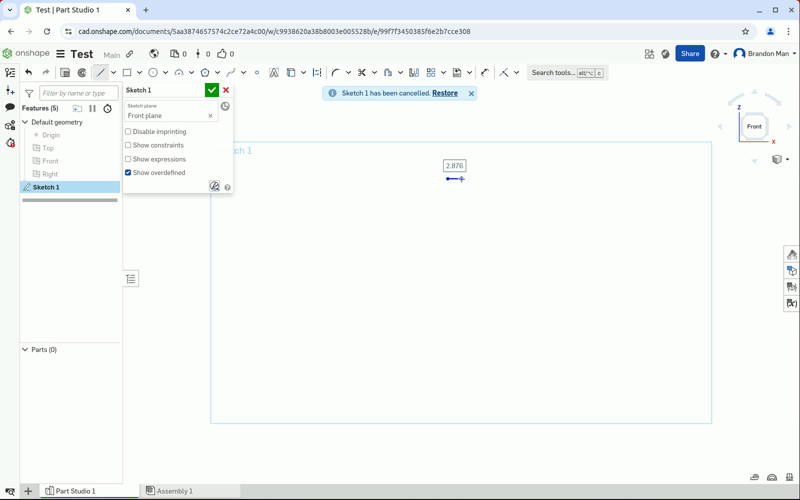
mouse_move(492, 178)
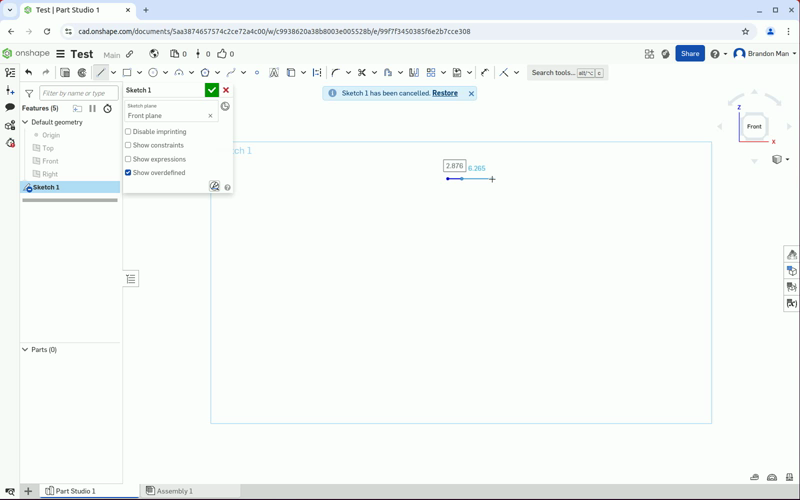
mouse_move(475, 178)
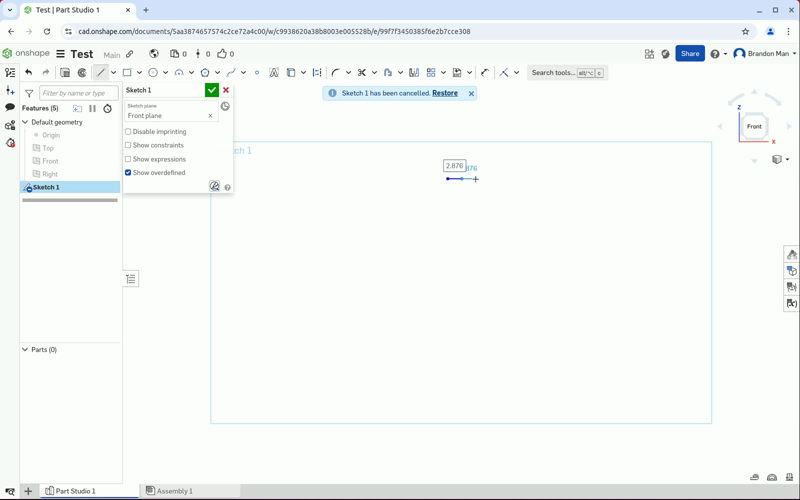
click(475, 178)
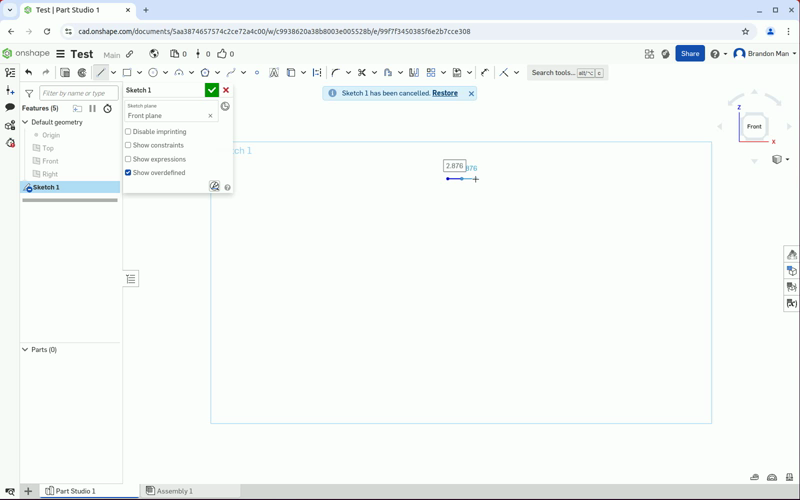
key_up(shift)
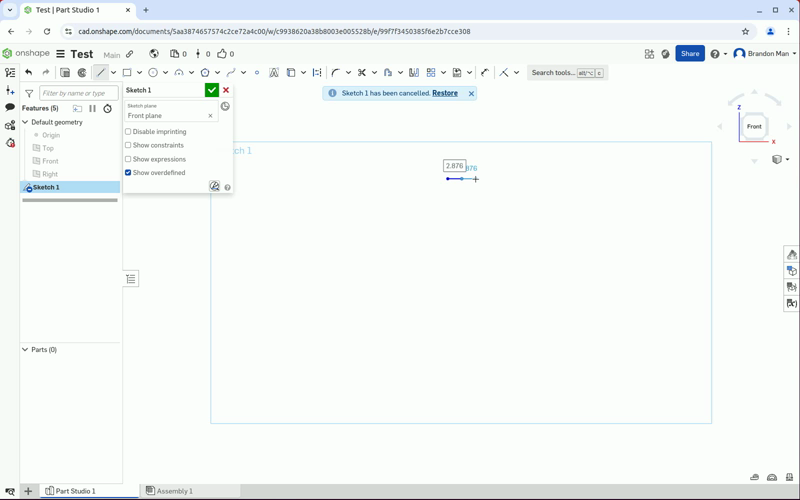
key_down(shift)
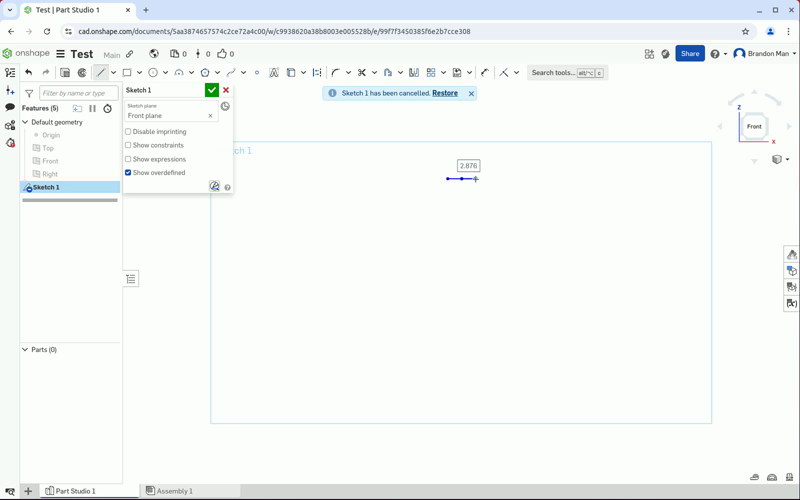
mouse_move(505, 178)
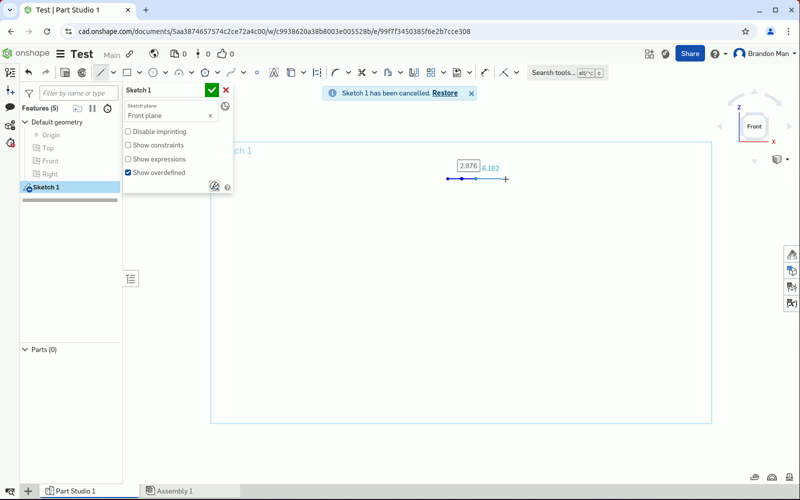
mouse_move(475, 170)
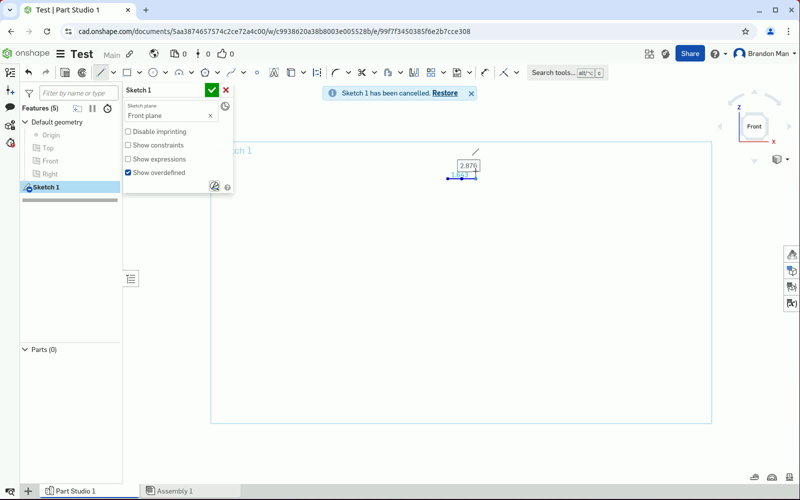
click(475, 170)
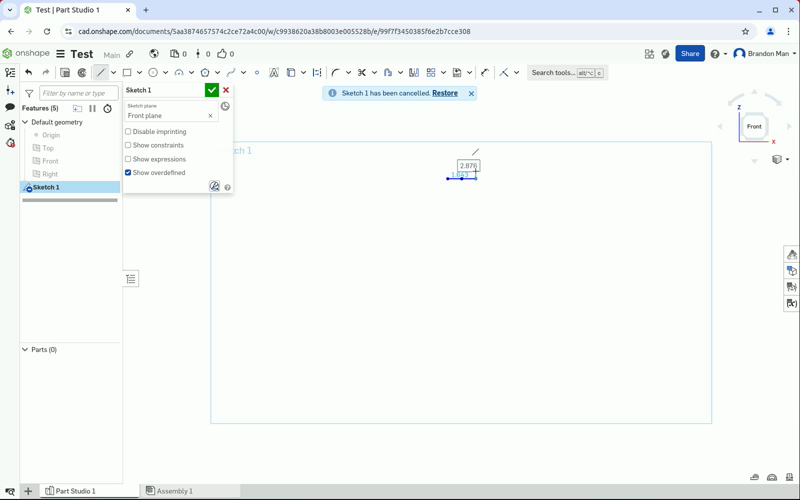
key_up(shift)
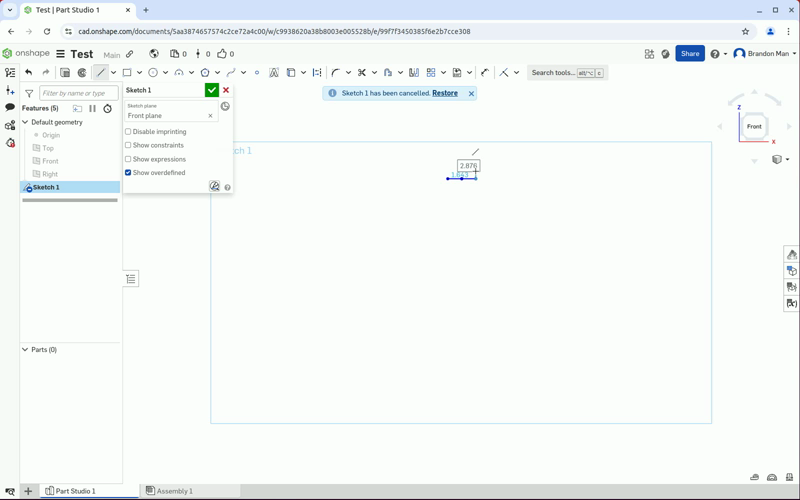
key(esc)
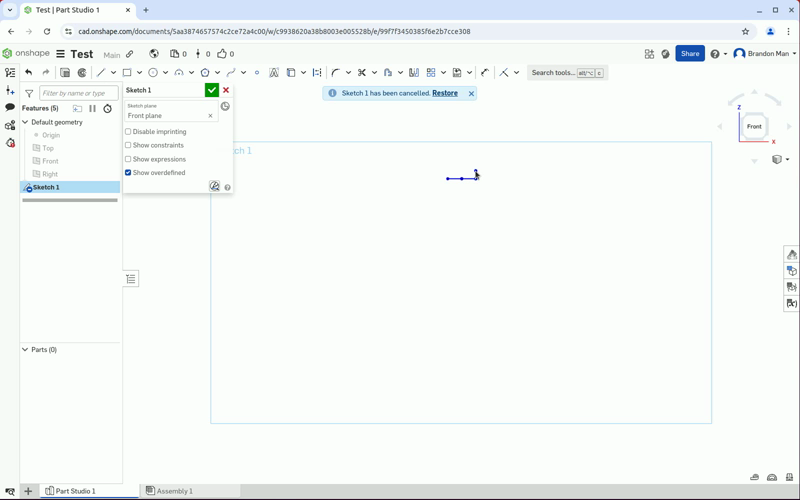
key(a)
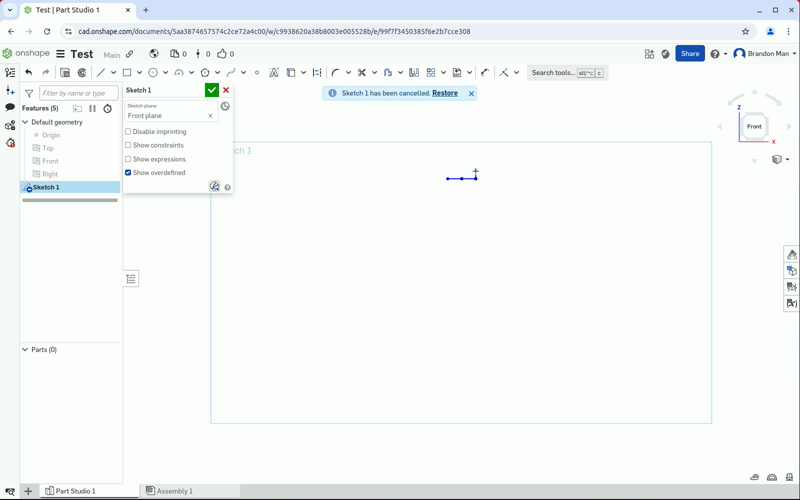
mouse_move(475, 170)
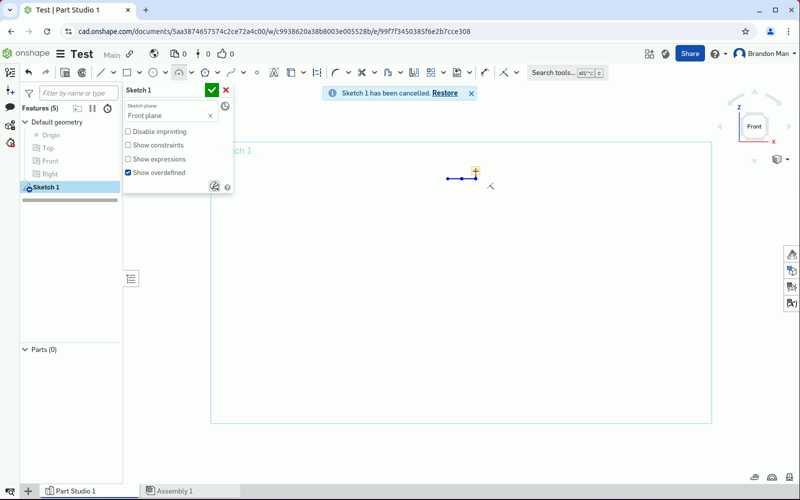
click(475, 170)
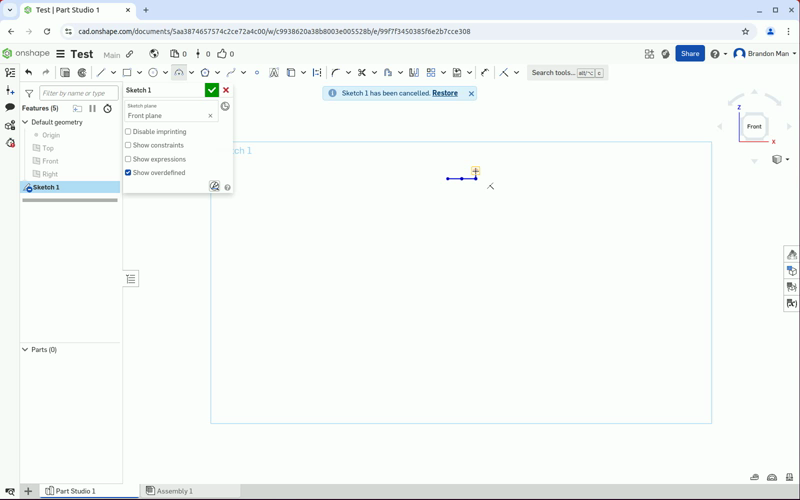
key_down(shift)
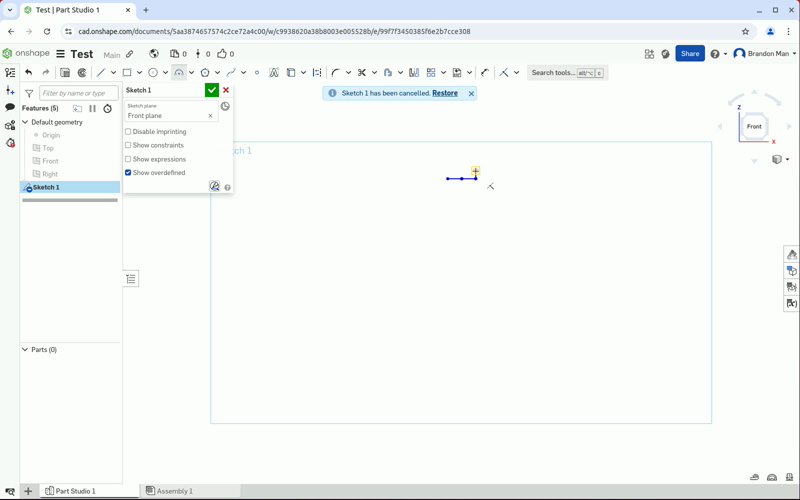
mouse_move(447, 170)
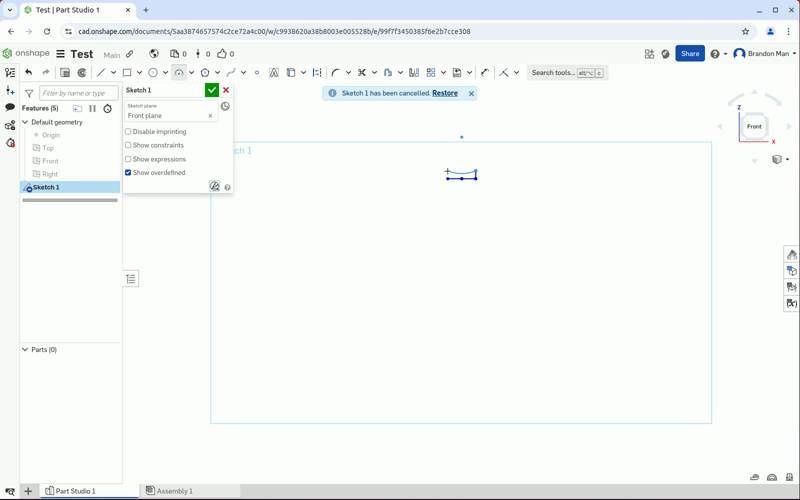
click(447, 170)
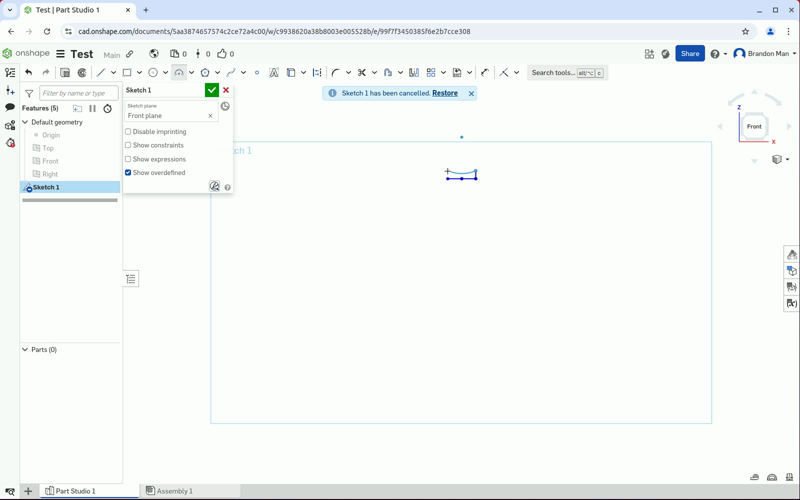
mouse_move(461, 169)
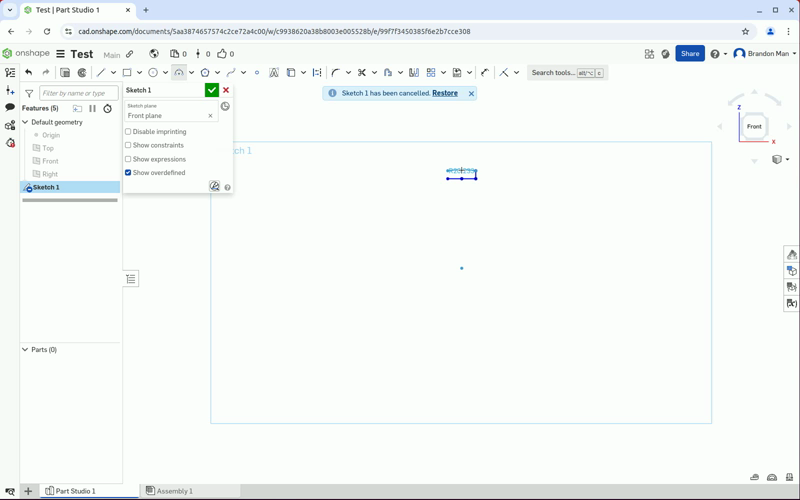
click(461, 169)
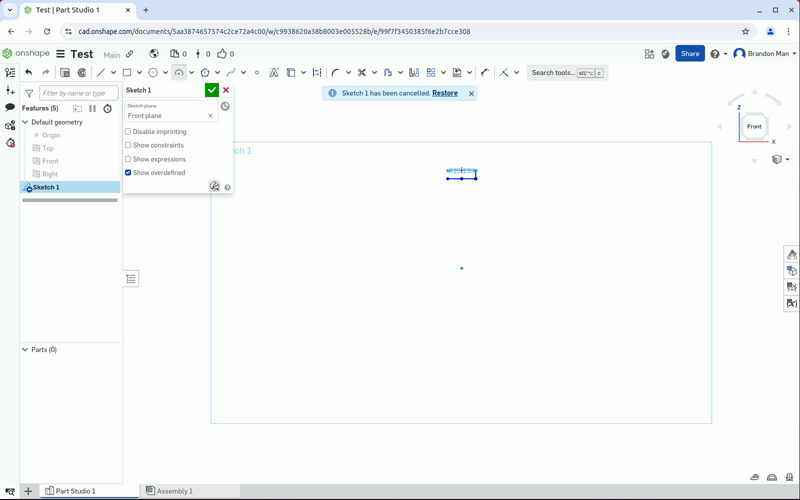
key_up(shift)
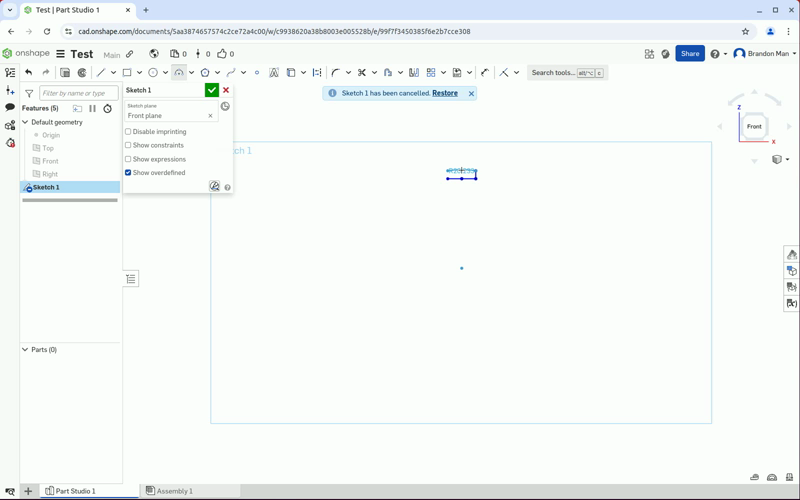
key(esc)
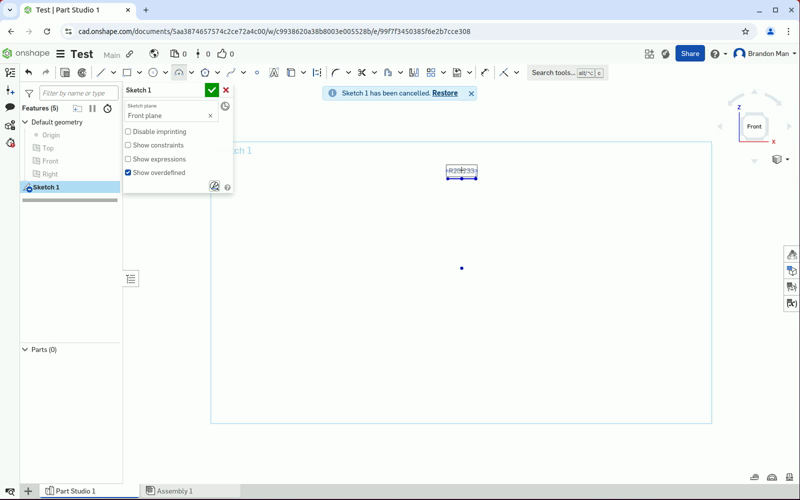
key(l)
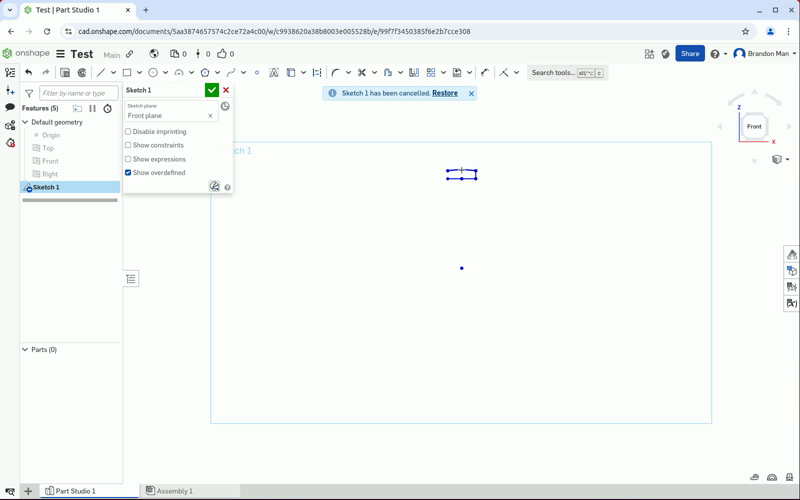
mouse_move(447, 170)
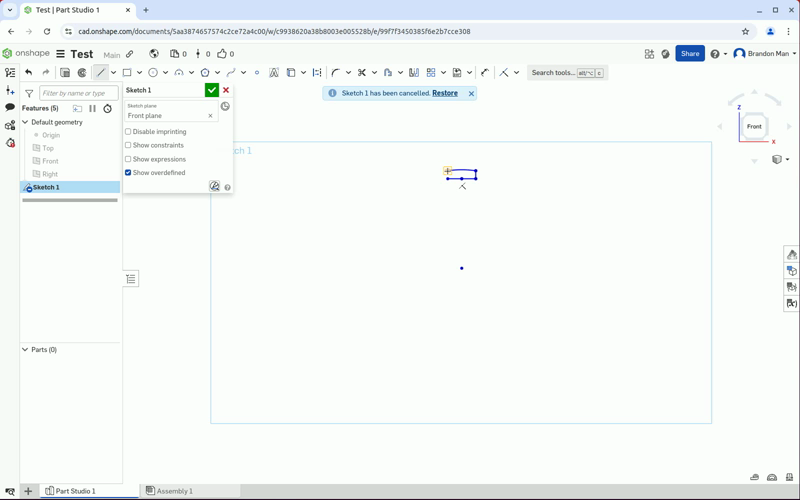
click(447, 170)
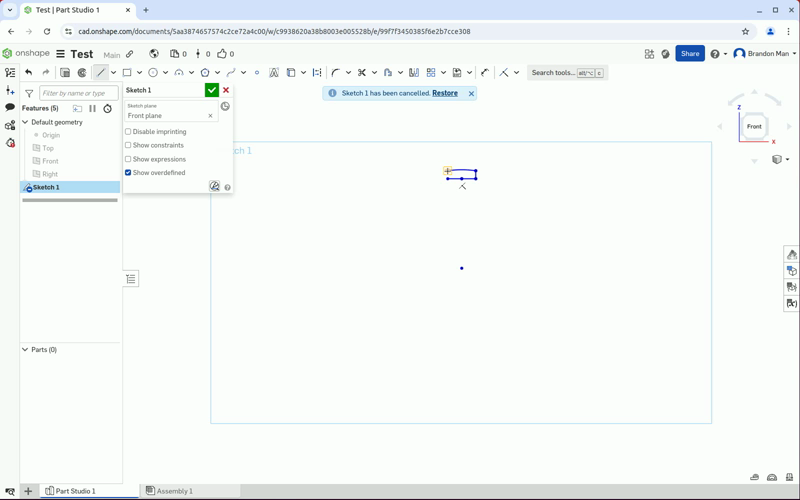
mouse_move(477, 170)
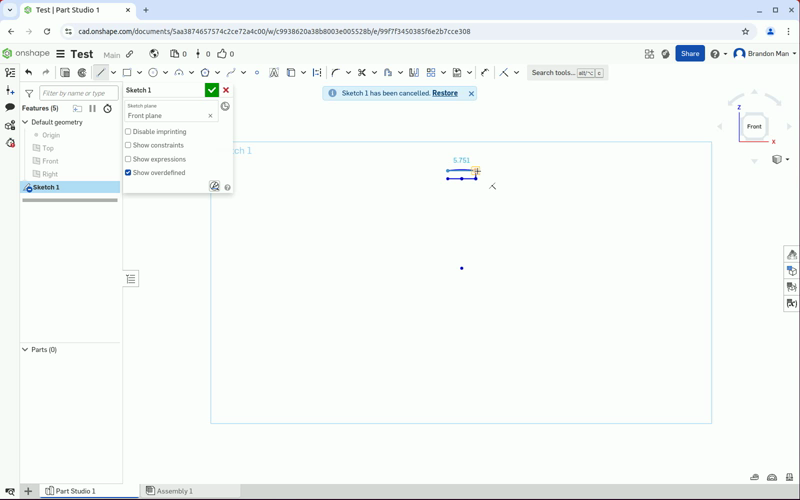
key_down(shift)
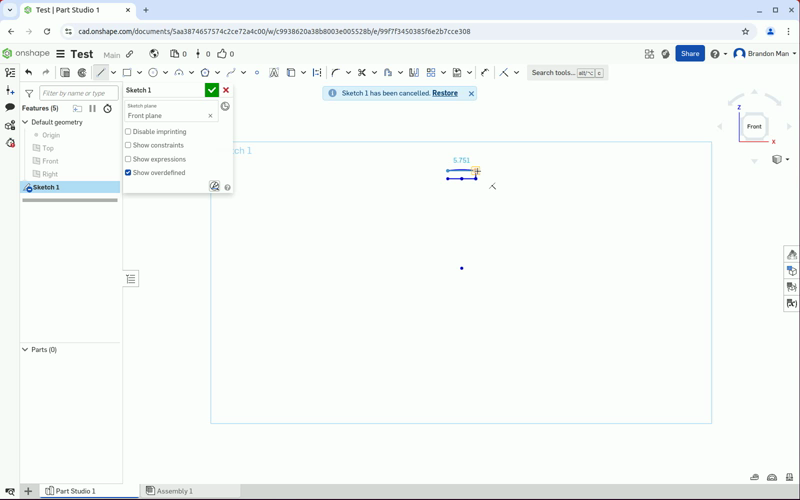
mouse_move(447, 178)
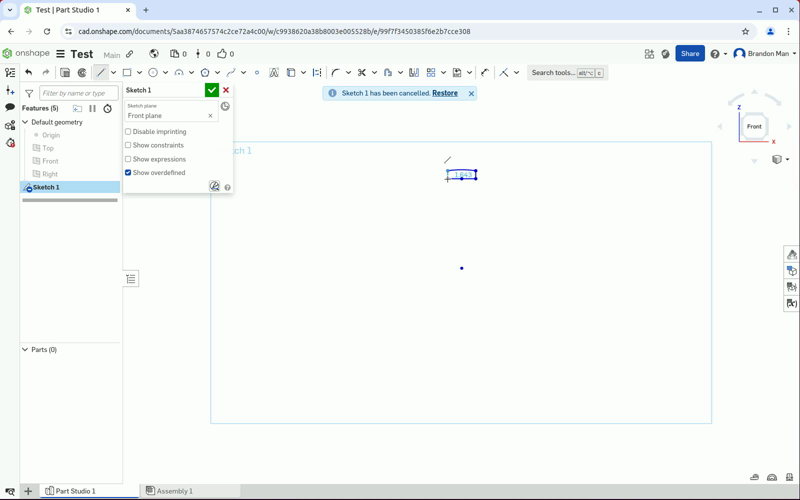
key_up(shift)
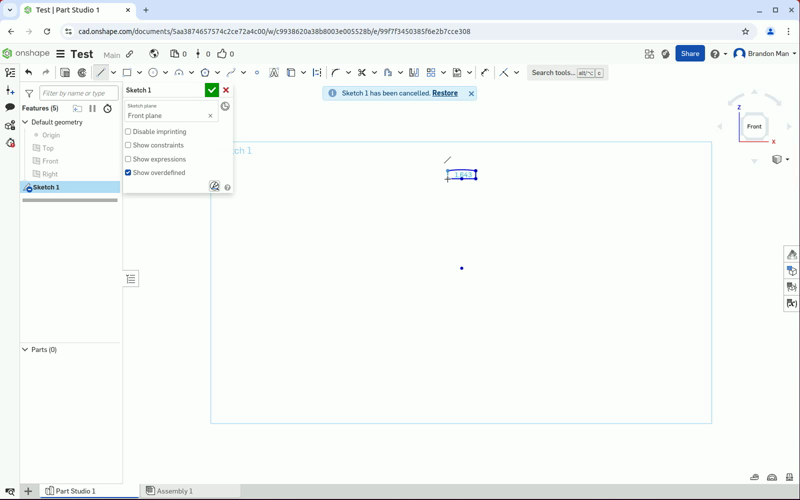
click(447, 178)
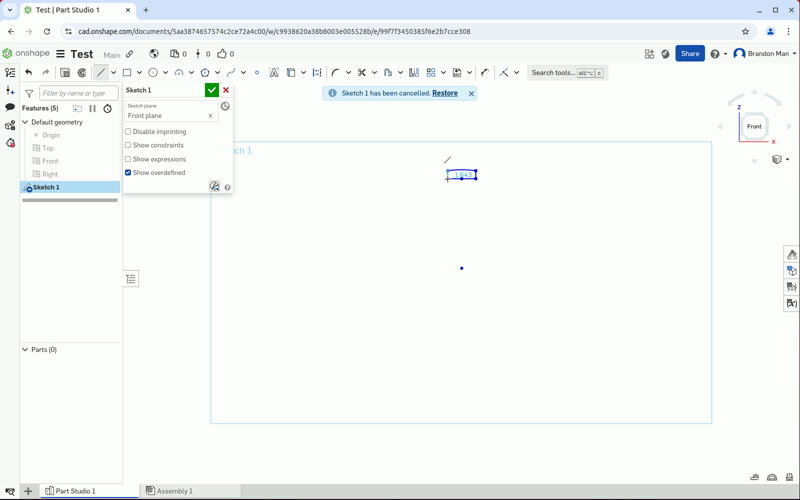
key(esc)
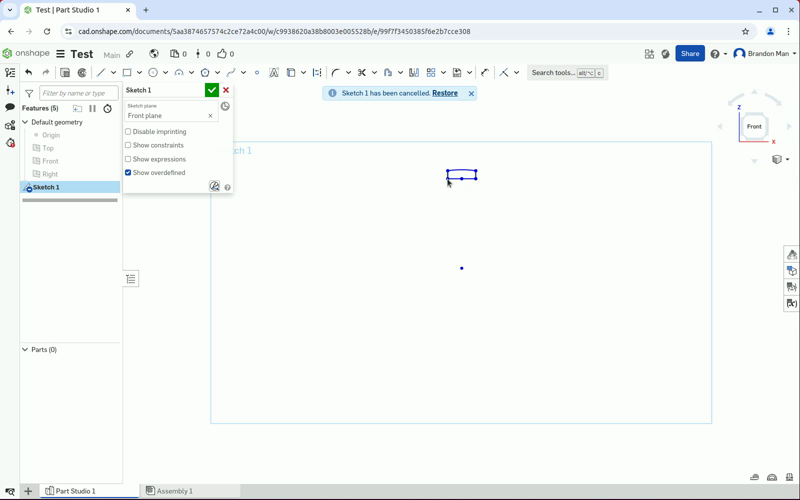
mouse_move(454, 172)
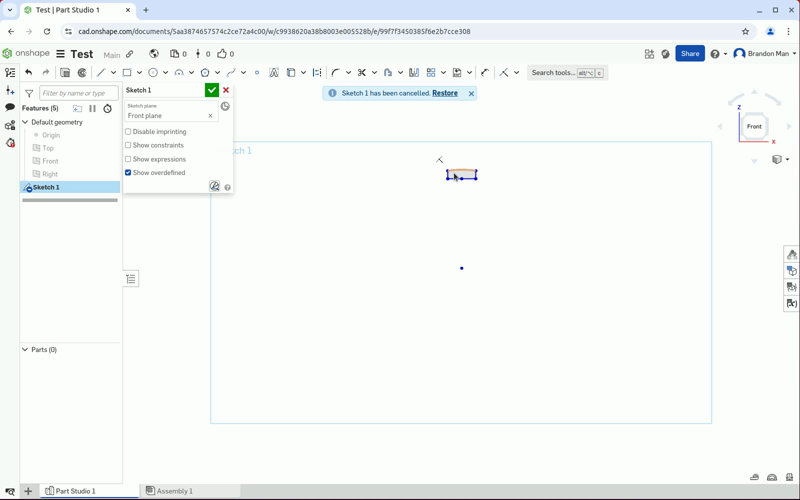
scroll(6)
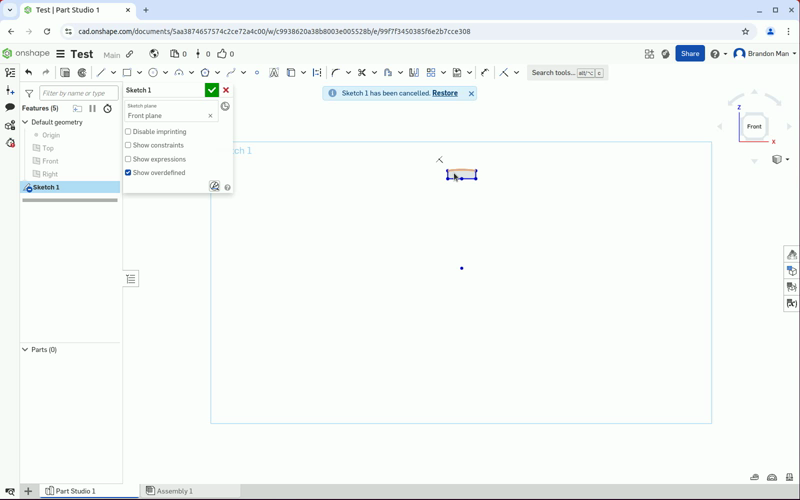
scroll(6)
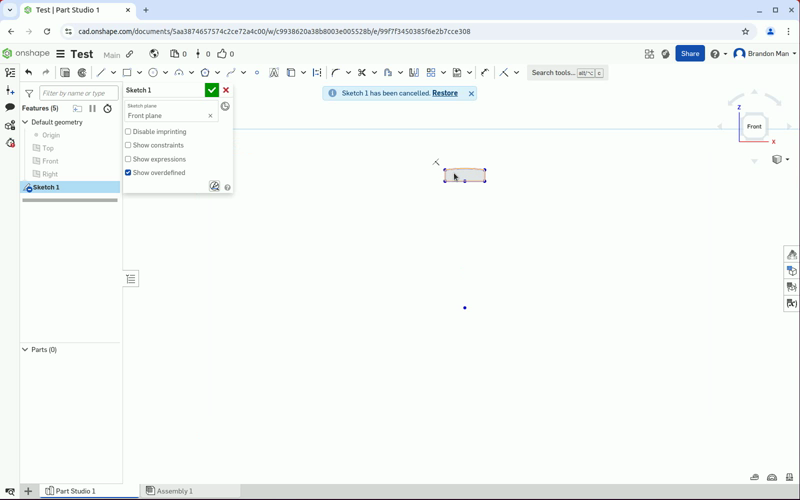
scroll(6)
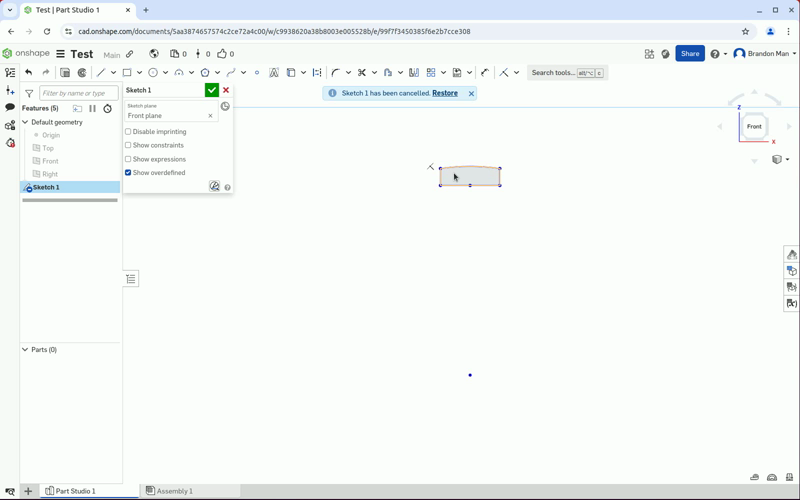
scroll(6)
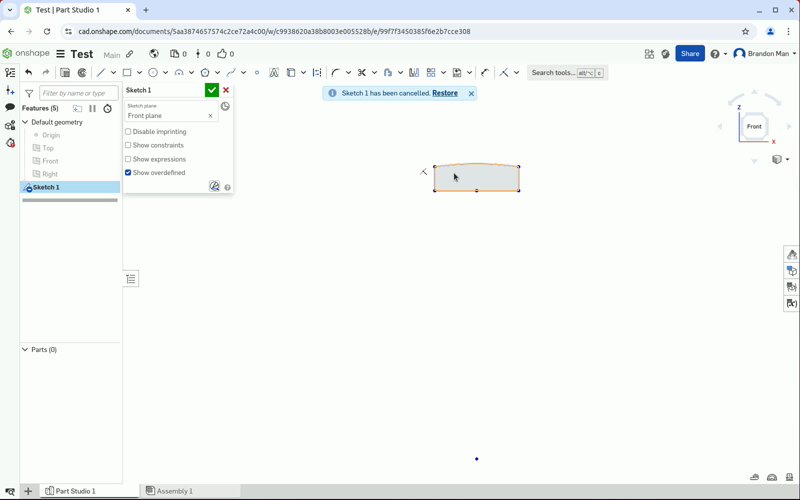
scroll(6)
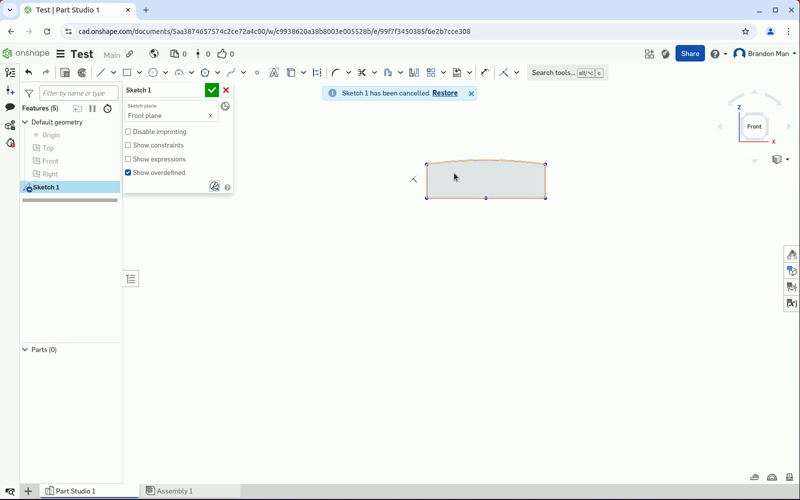
scroll(6)
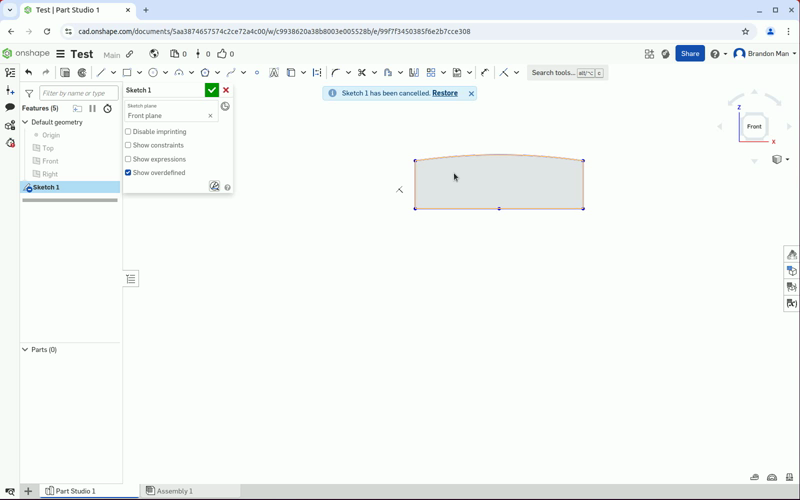
scroll(6)
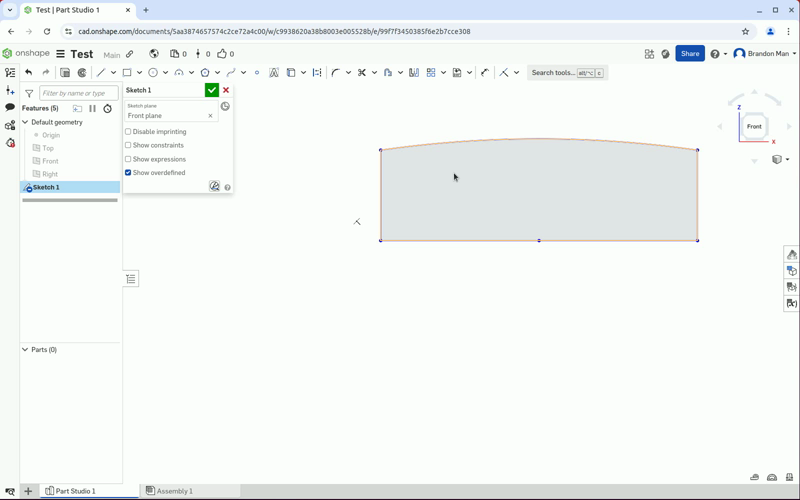
click(454, 172)
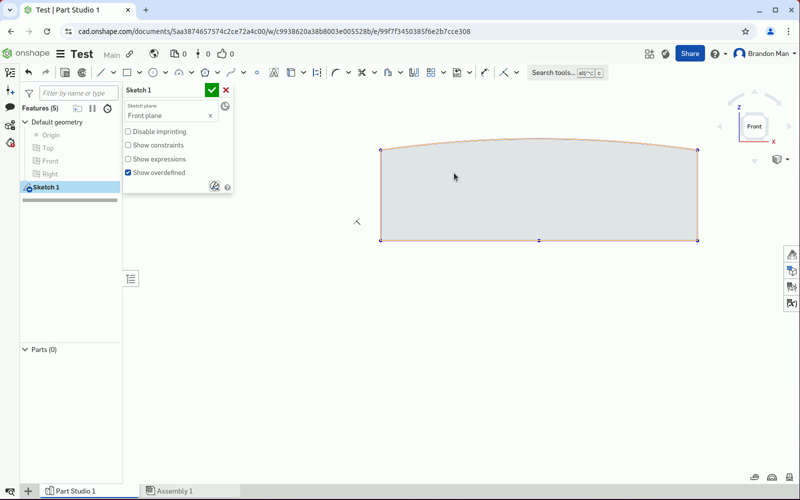
scroll(-6)
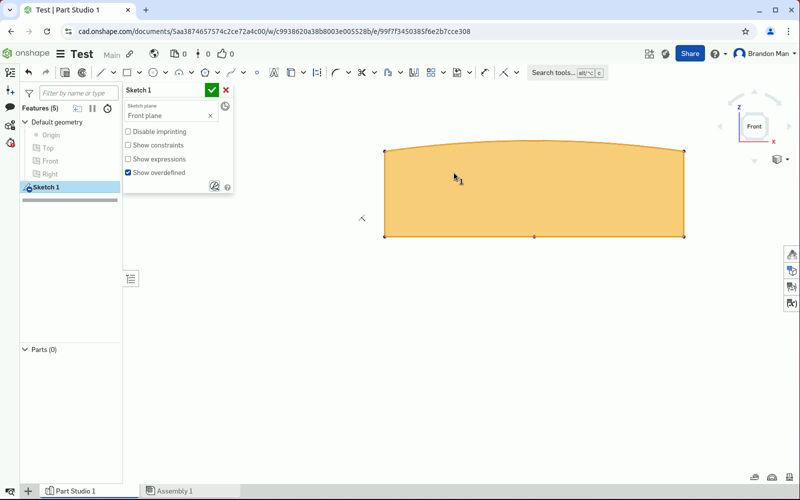
scroll(-6)
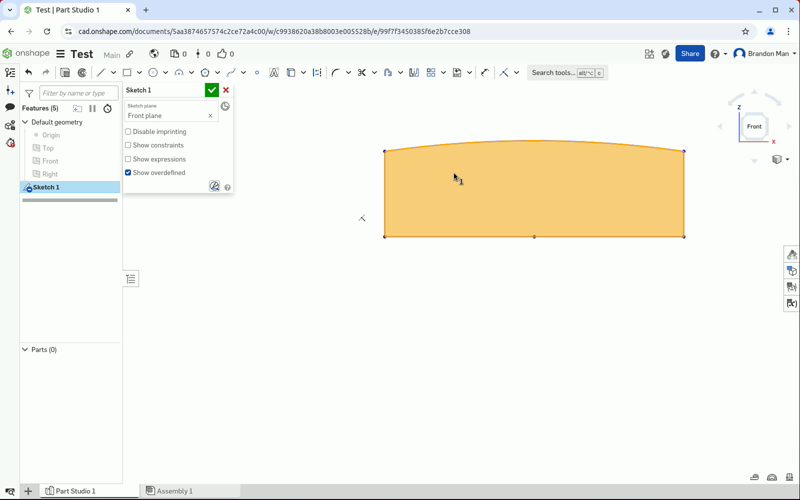
scroll(-6)
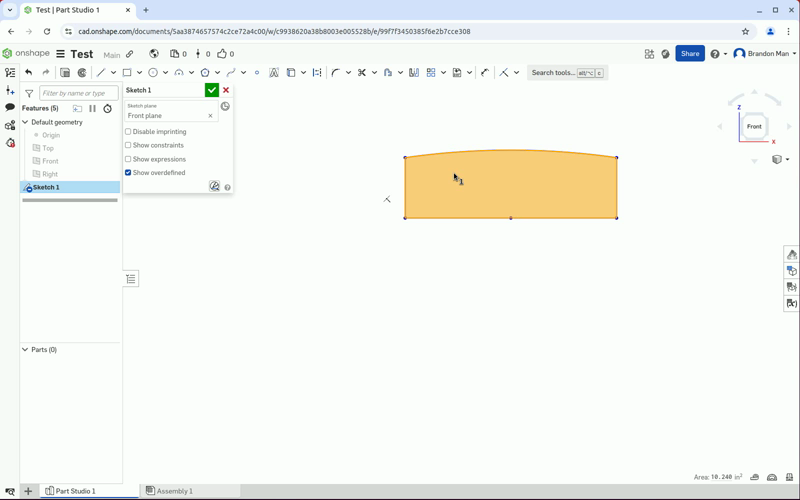
scroll(-6)
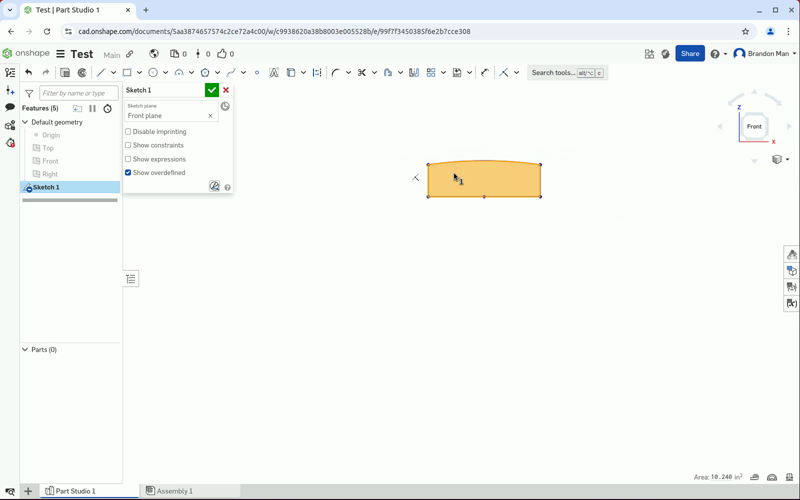
scroll(-6)
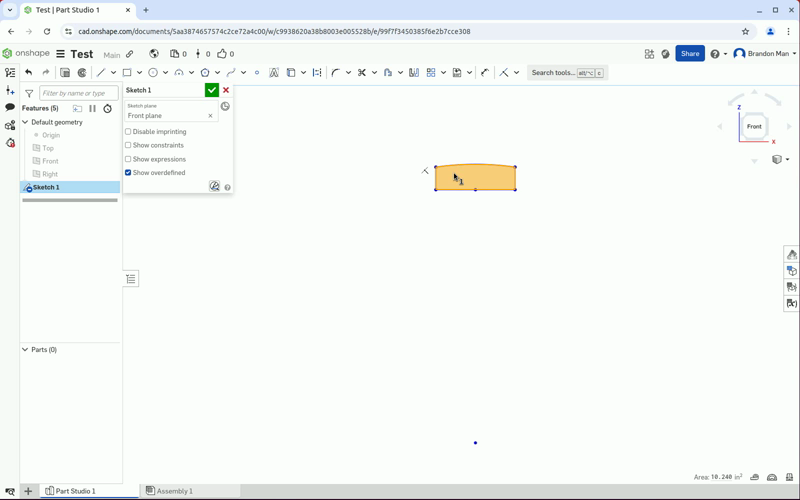
scroll(-6)
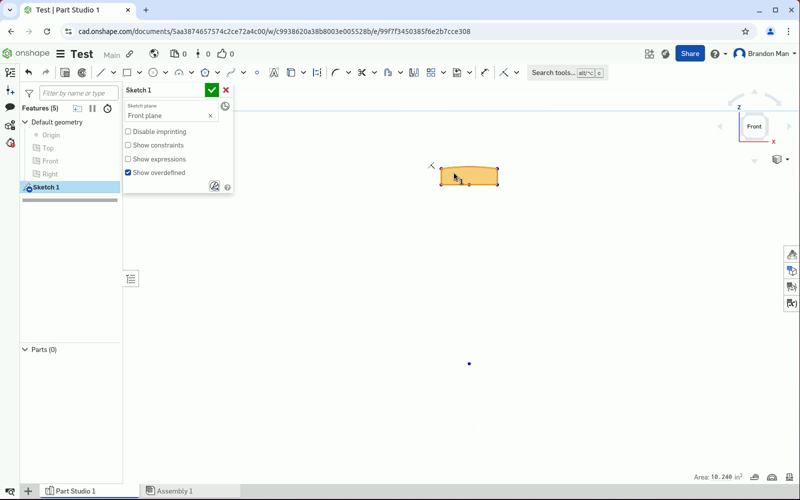
scroll(-6)
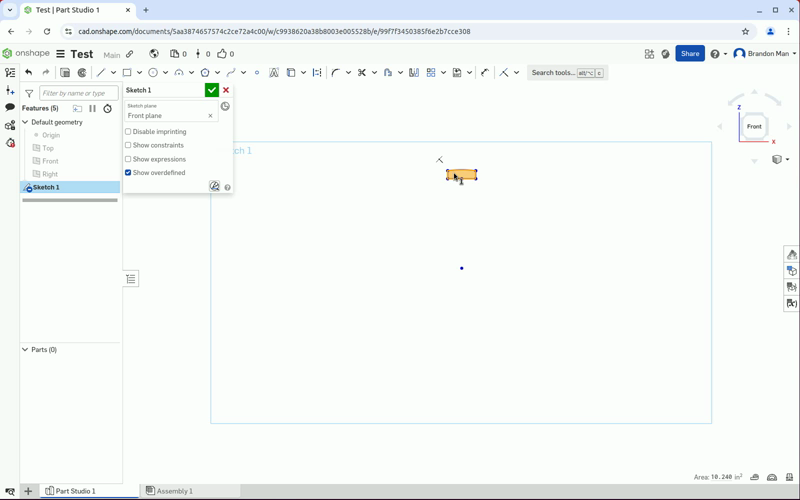
mouse_move(73, 352)
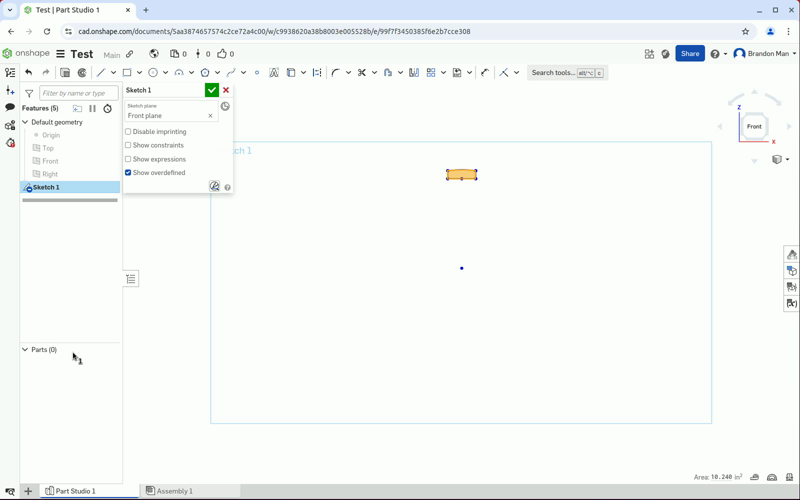
key(shift+y)
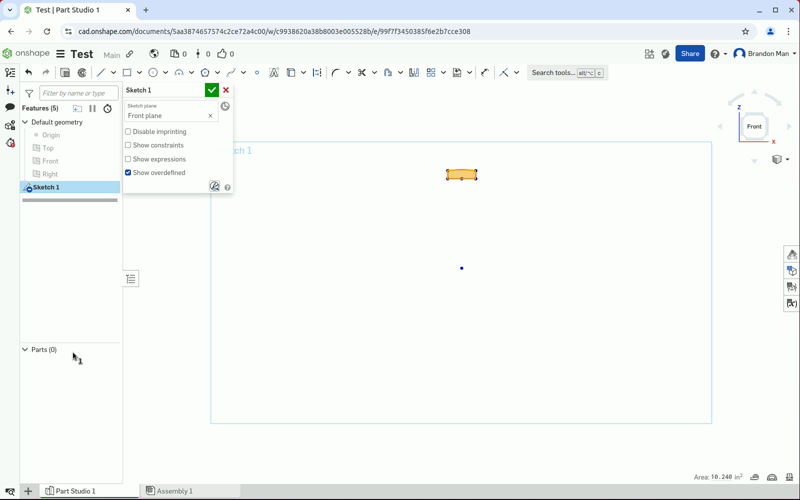
key(shift+e)
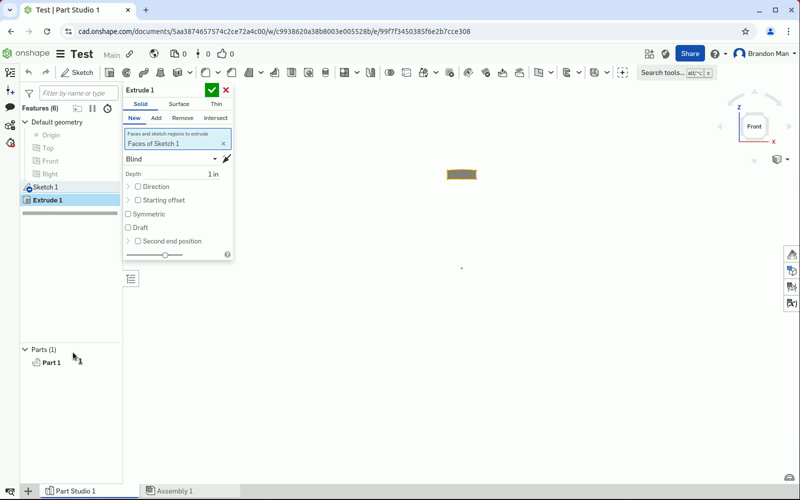
mouse_move(143, 106)
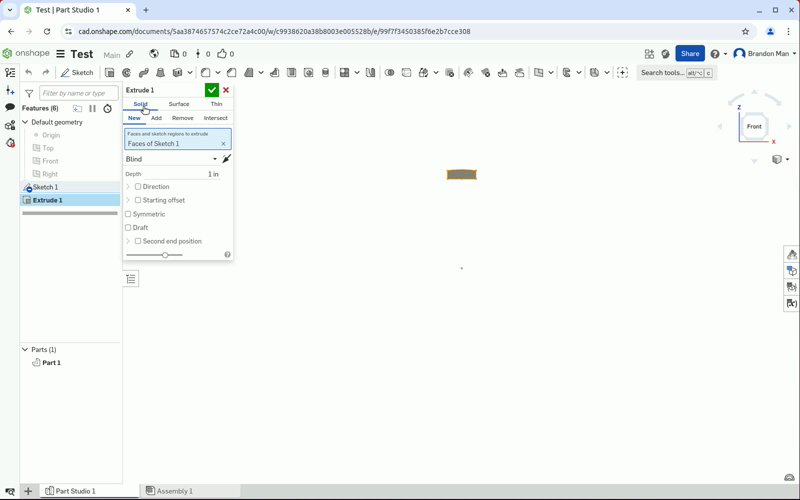
click(143, 106)
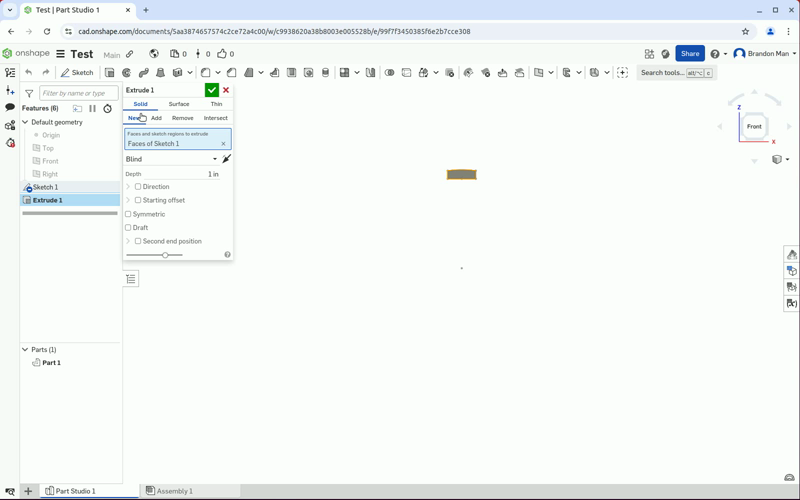
mouse_move(137, 120)
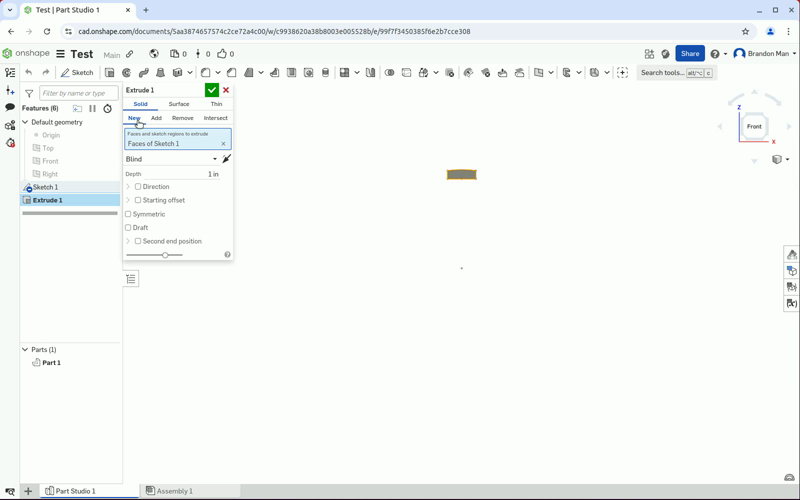
click(137, 120)
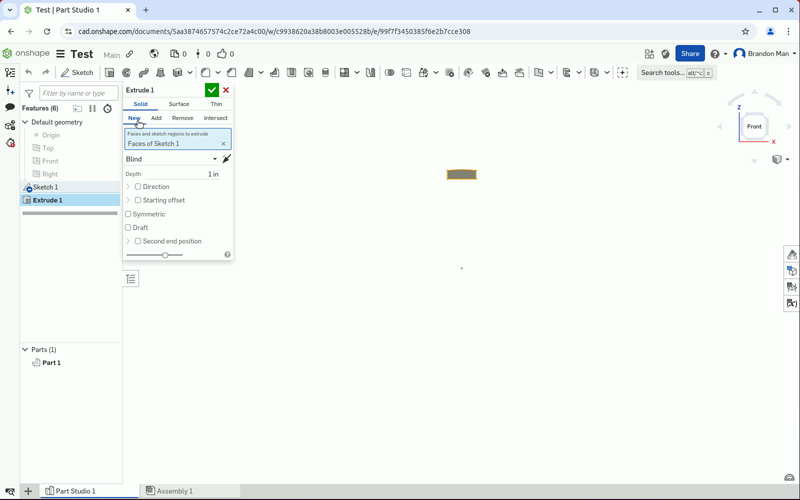
key(tab, 4)
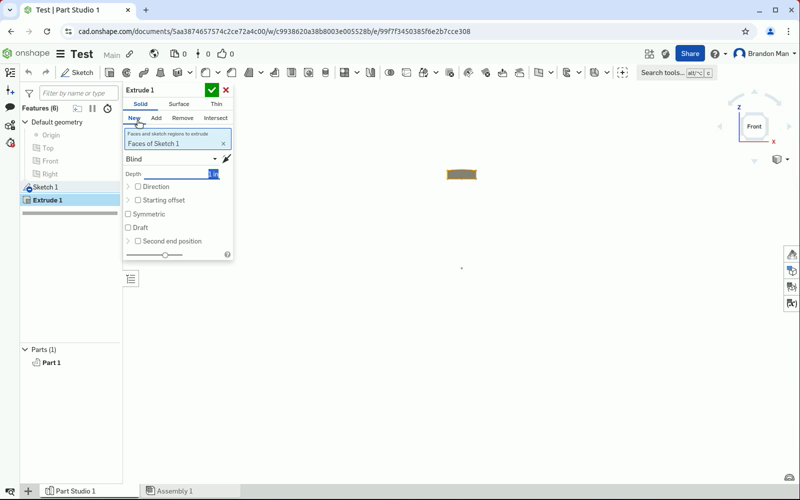
text(-0.722)
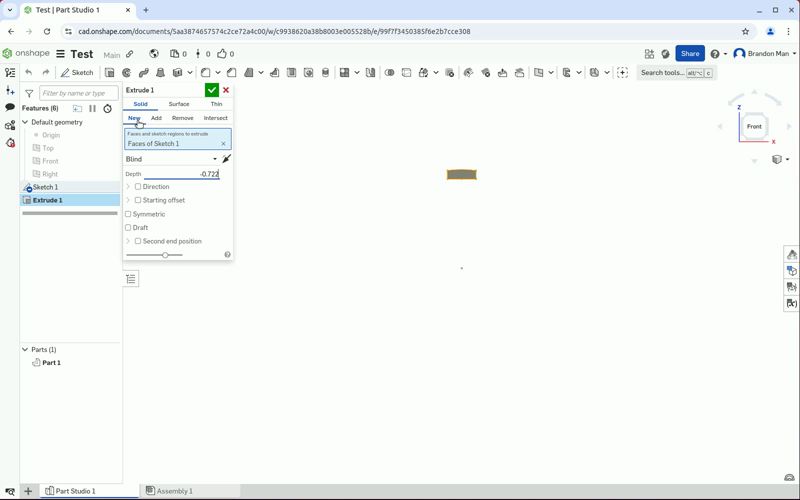
key(enter)
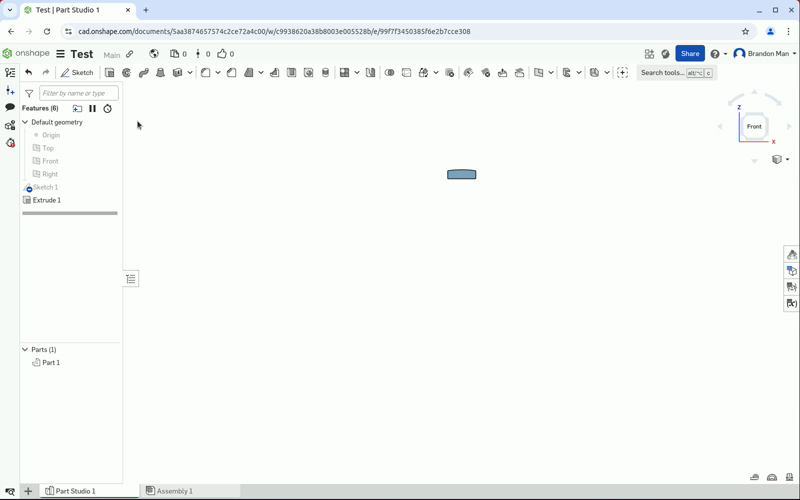
key(shift+h)
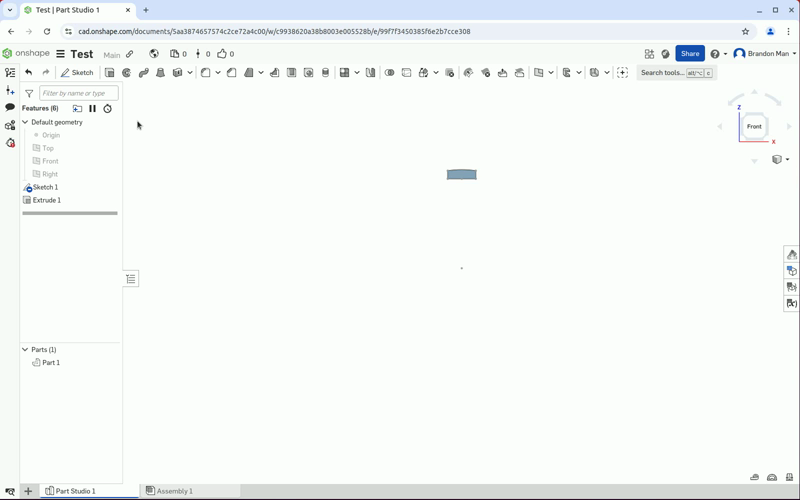
key(shift+h)
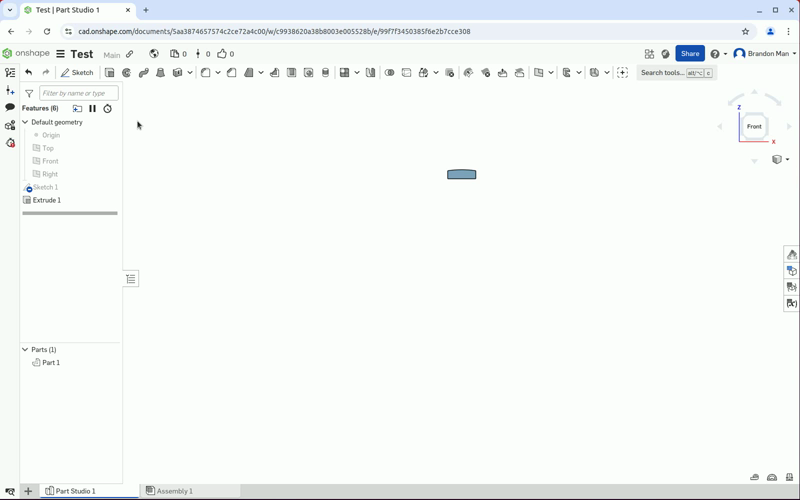
mouse_move(73, 189)
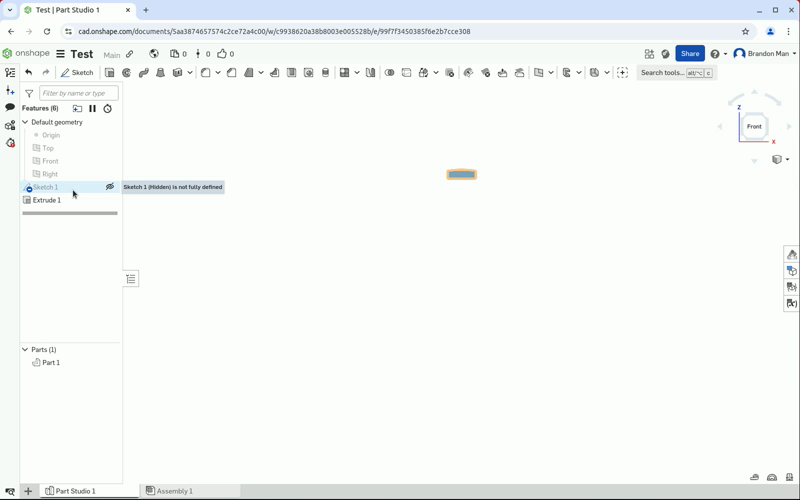
click(73, 189)
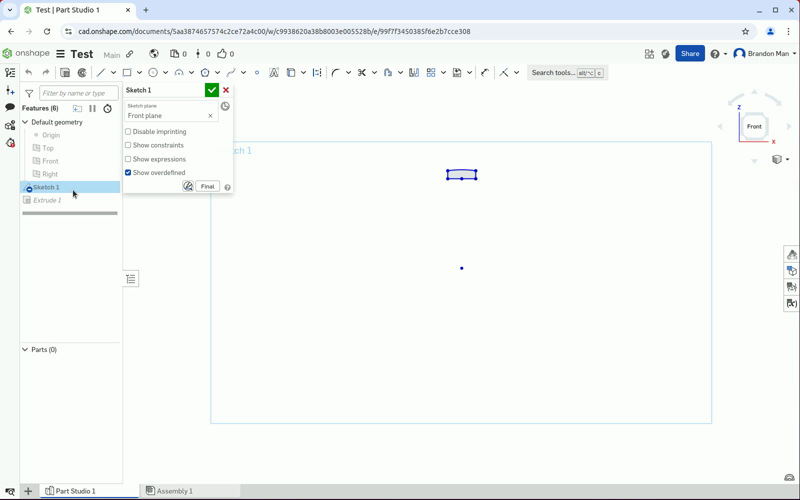
mouse_move(229, 92)
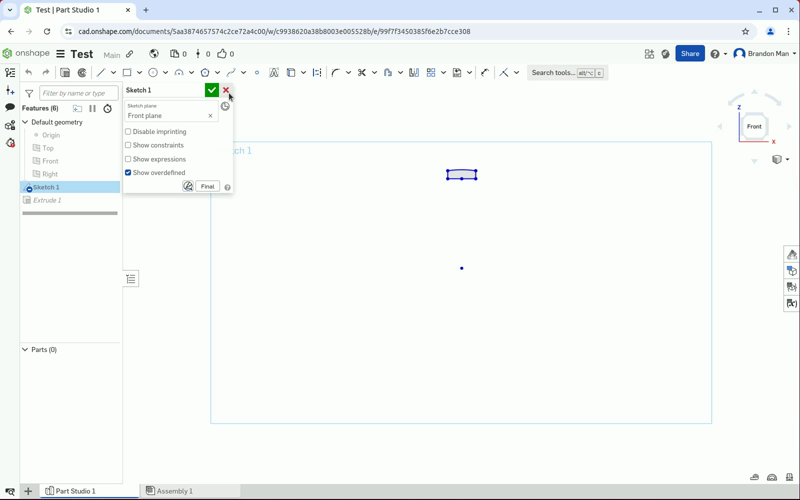
click(229, 92)
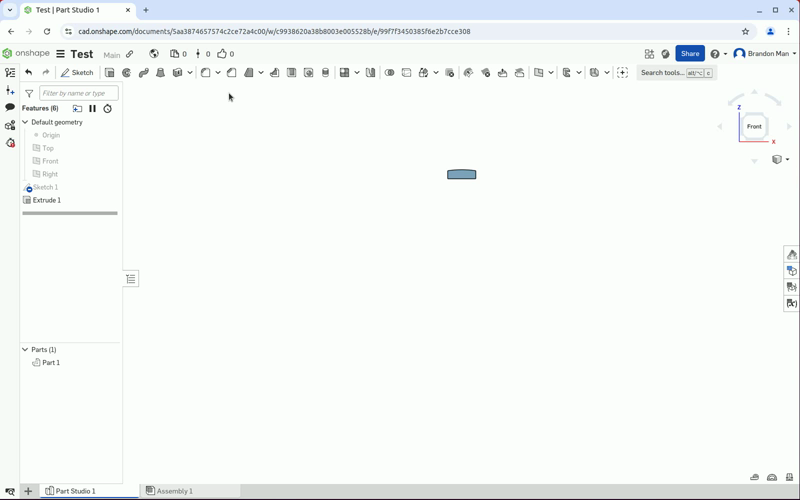
mouse_move(73, 352)
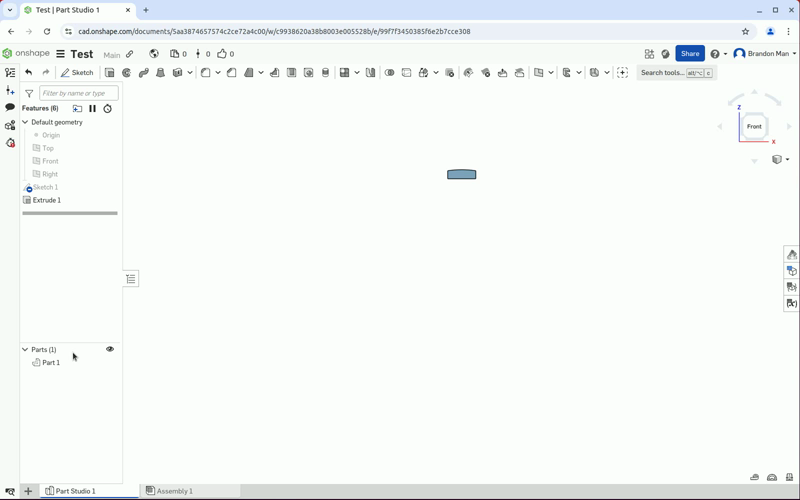
key(y)
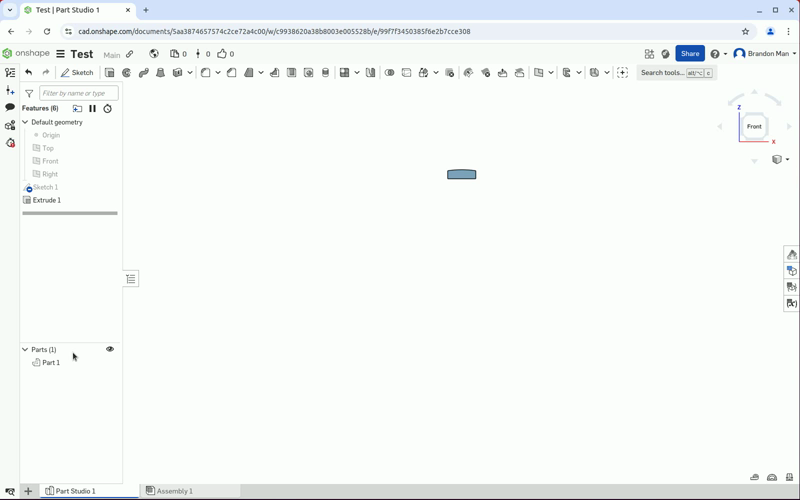
key(shift+p)
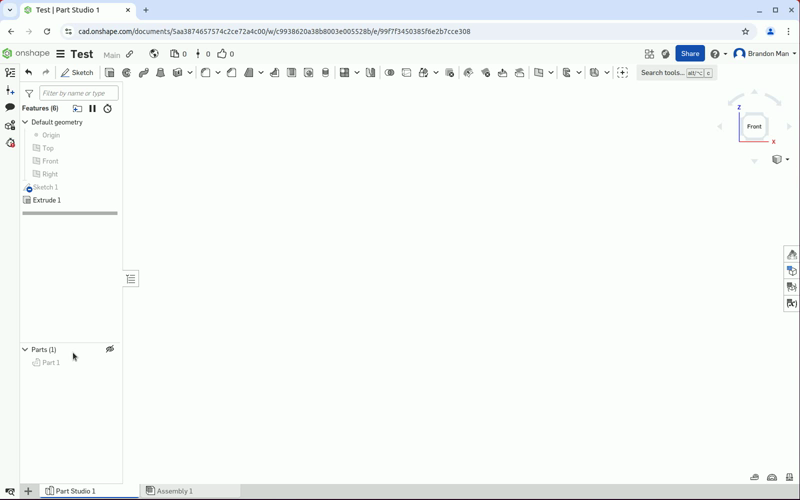
key(space)
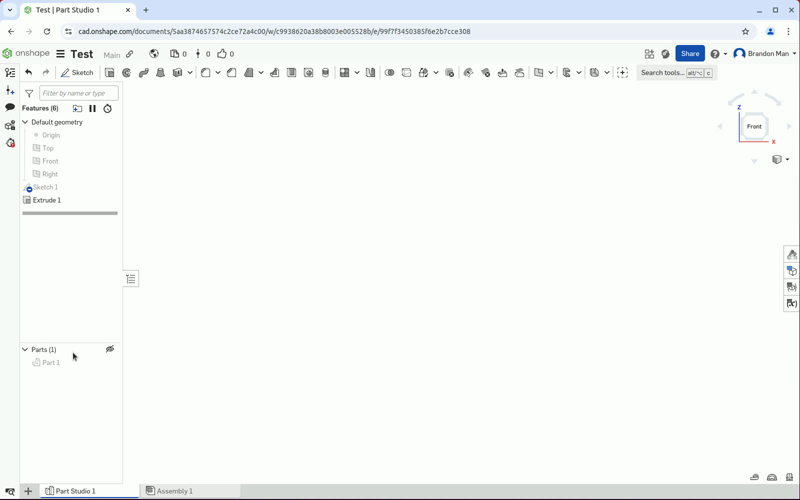
key_down(shift)
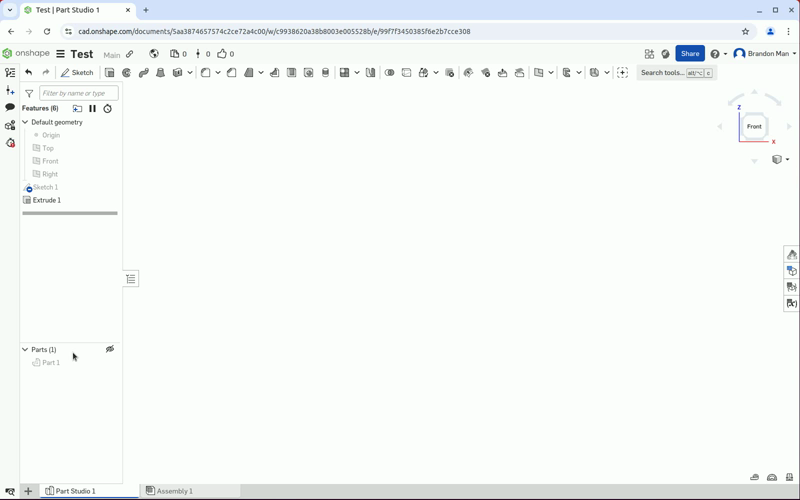
key(left)
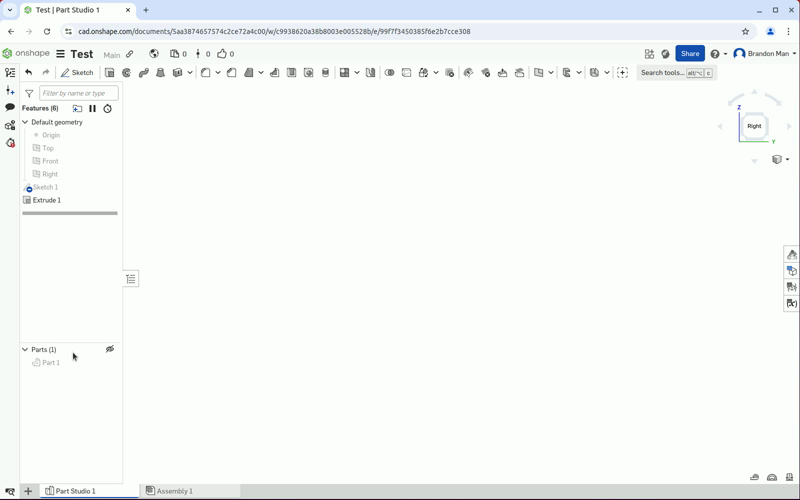
key_up(shift)
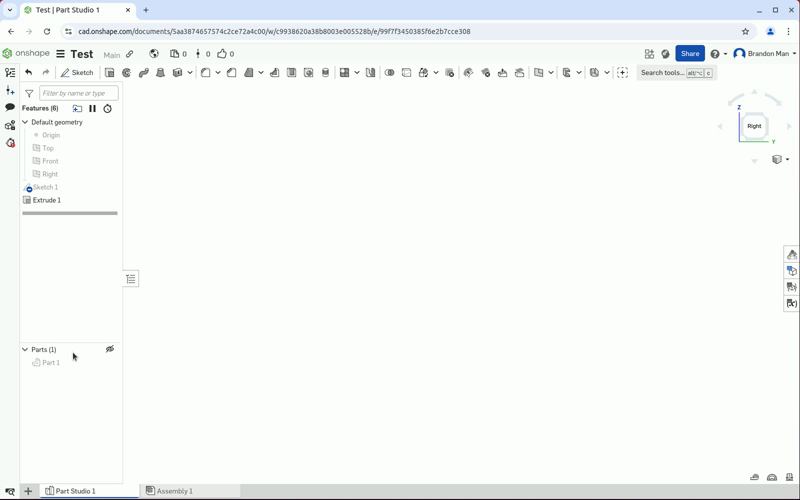
mouse_move(73, 352)
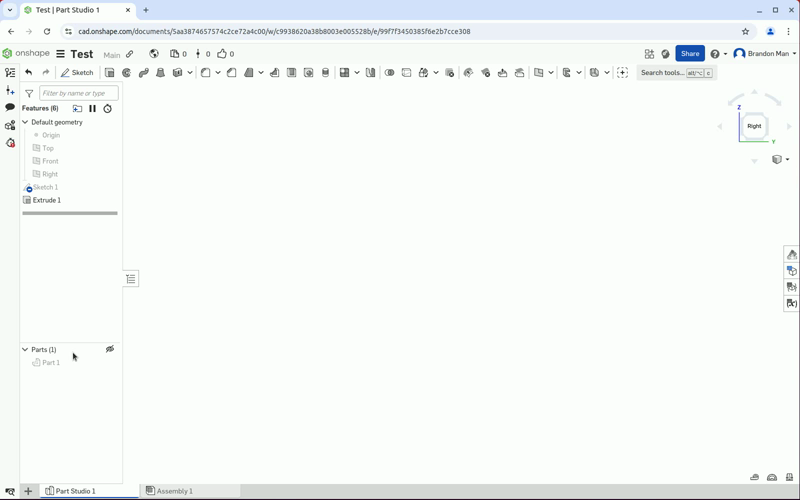
key(shift+y)
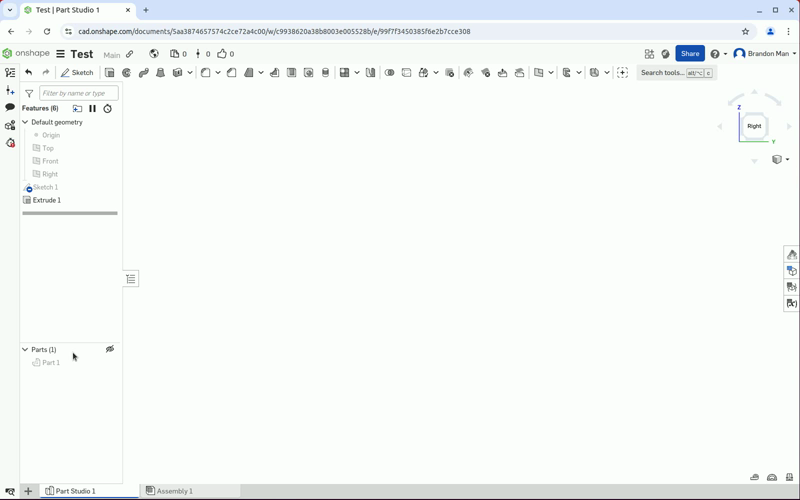
key(shift+s)
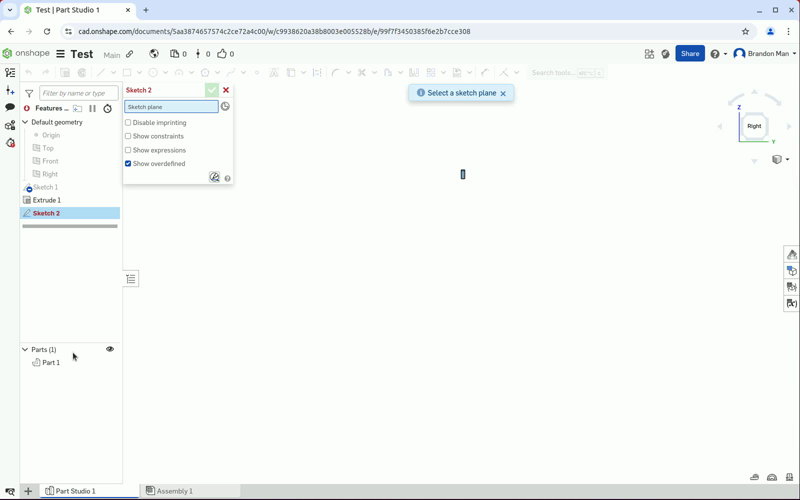
mouse_move(73, 176)
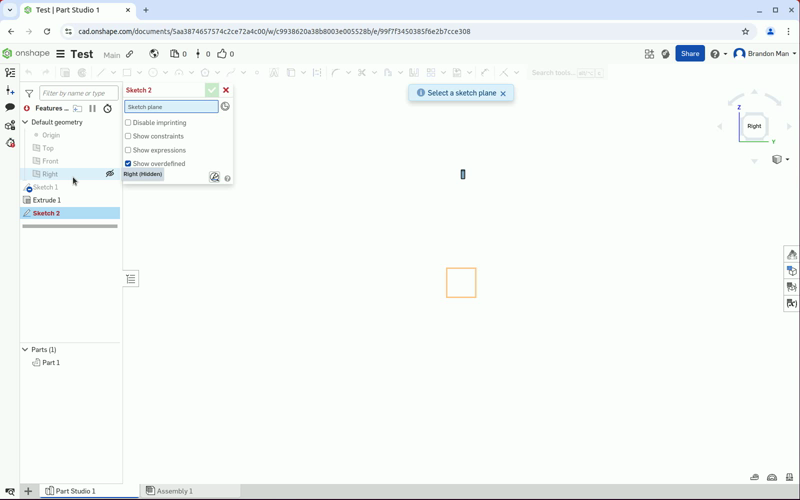
click(73, 176)
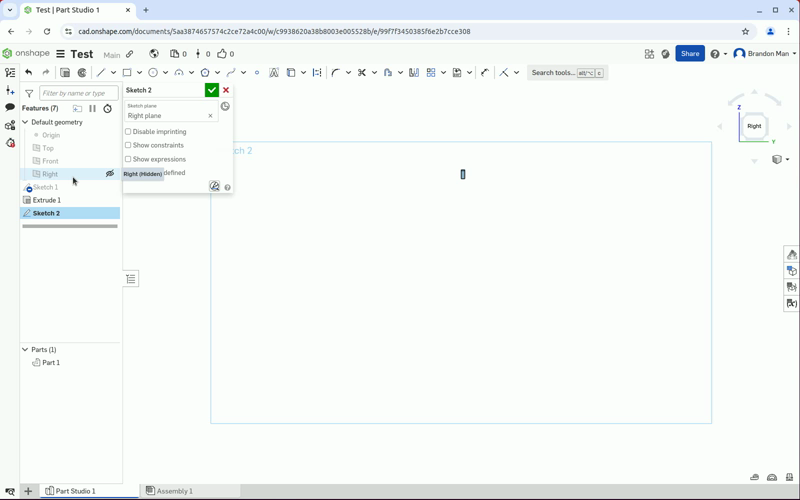
mouse_move(73, 352)
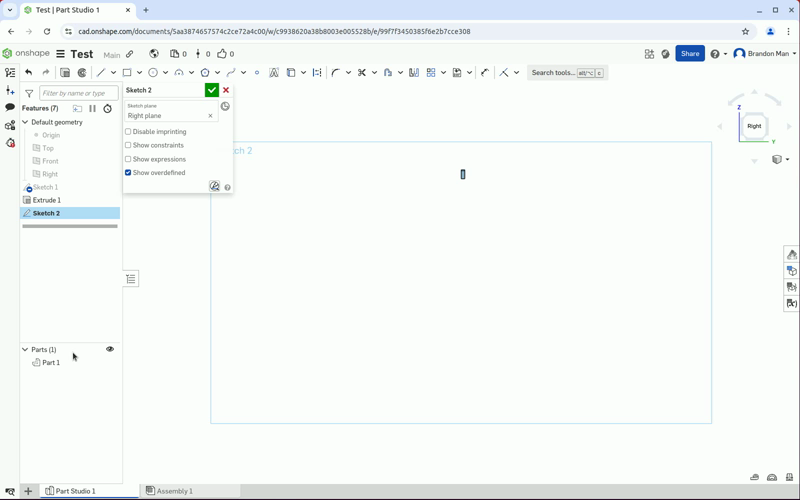
key(y)
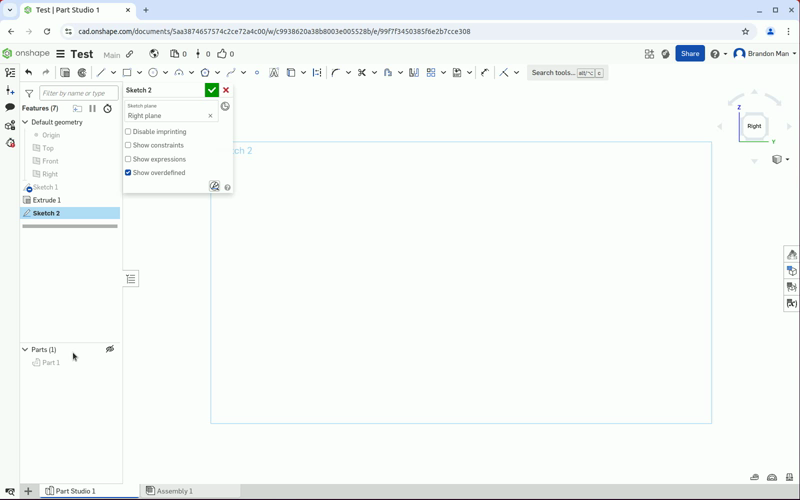
key(c)
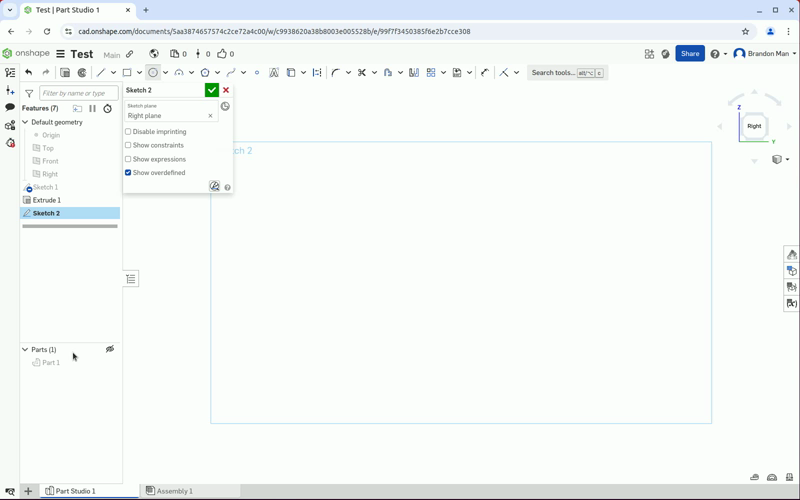
key_down(shift)
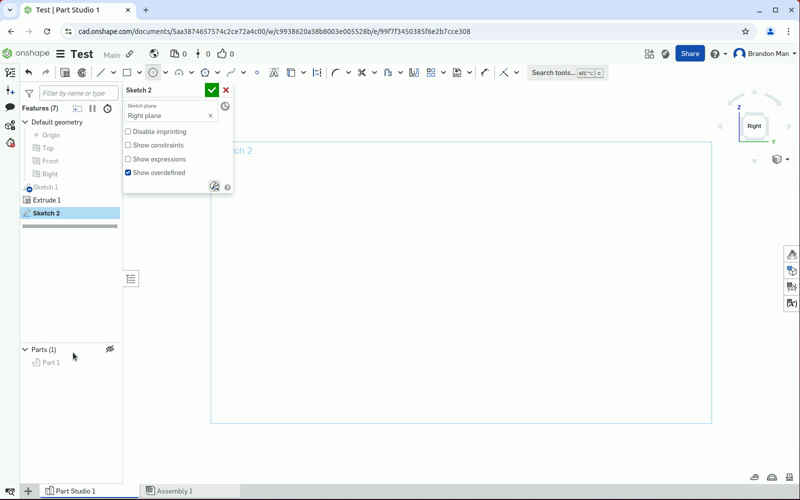
mouse_move(423, 156)
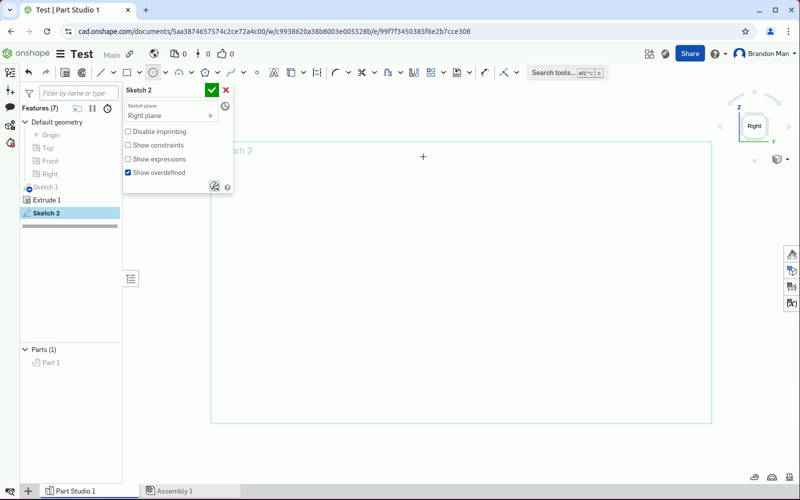
click(423, 156)
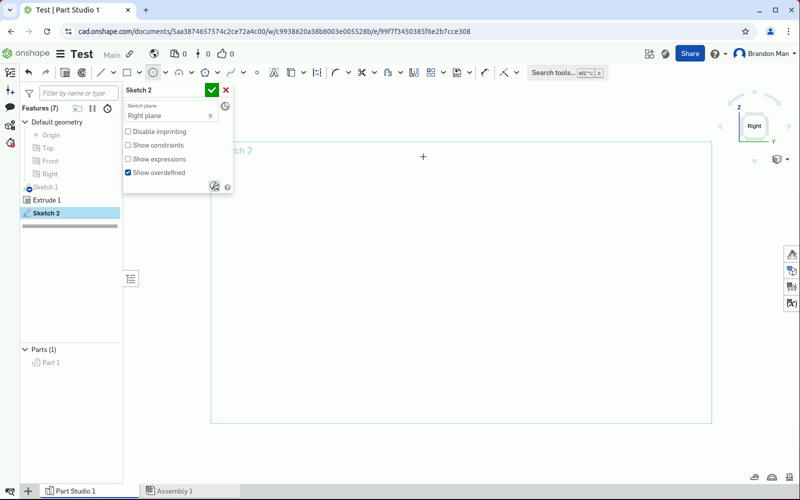
key_up(shift)
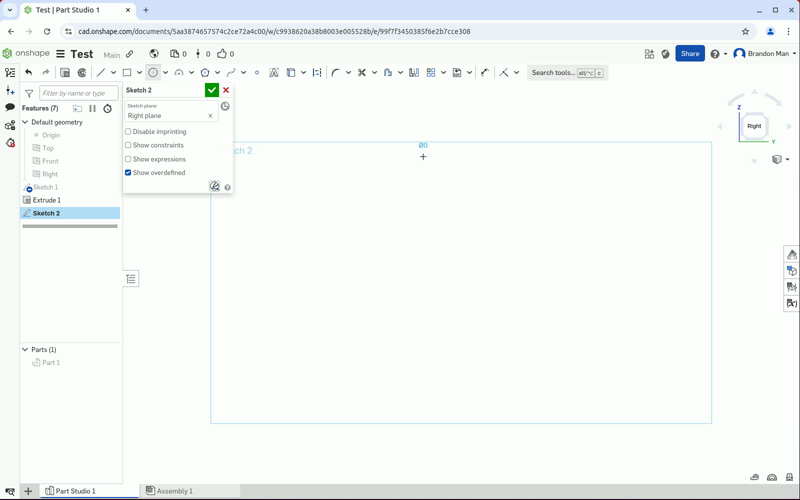
mouse_move(467, 156)
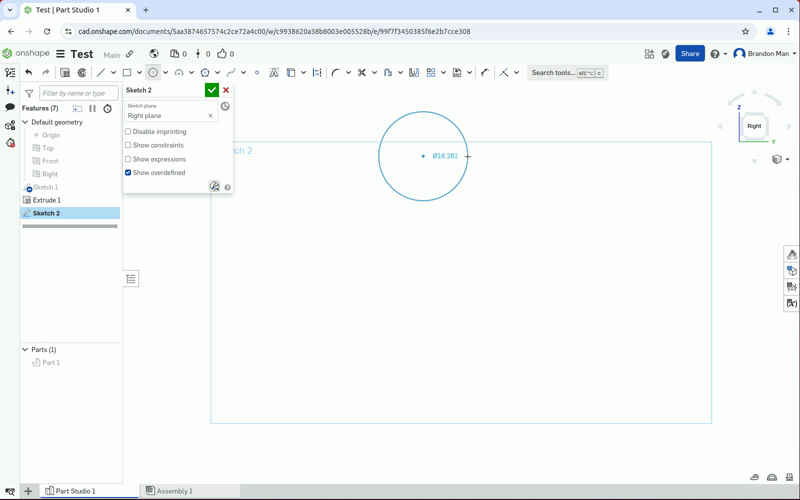
click(467, 156)
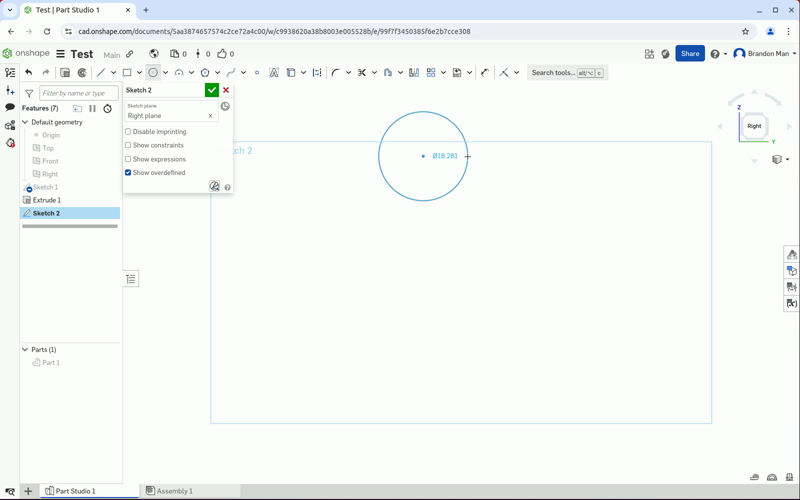
key(esc)
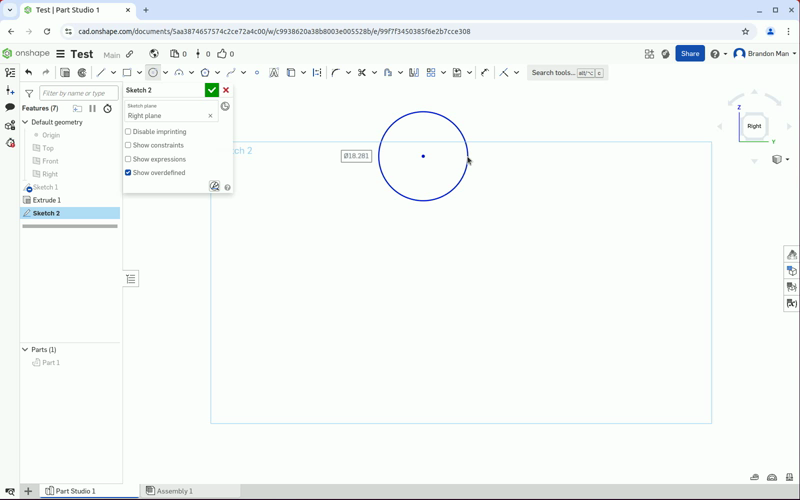
mouse_move(394, 170)
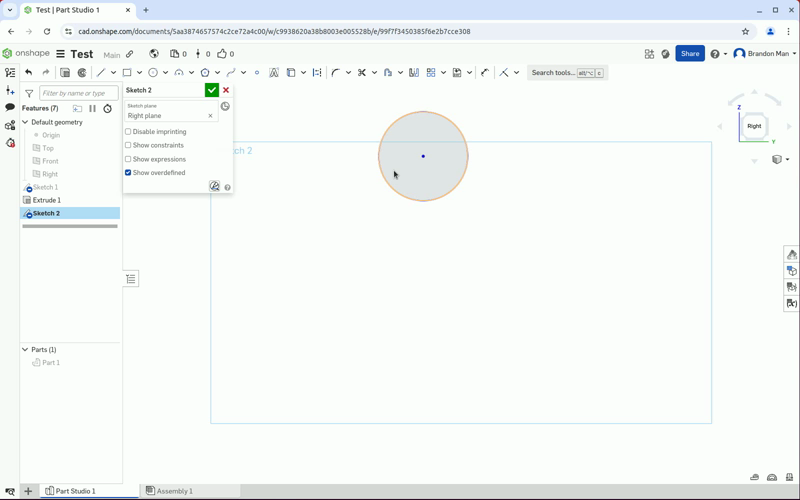
click(394, 170)
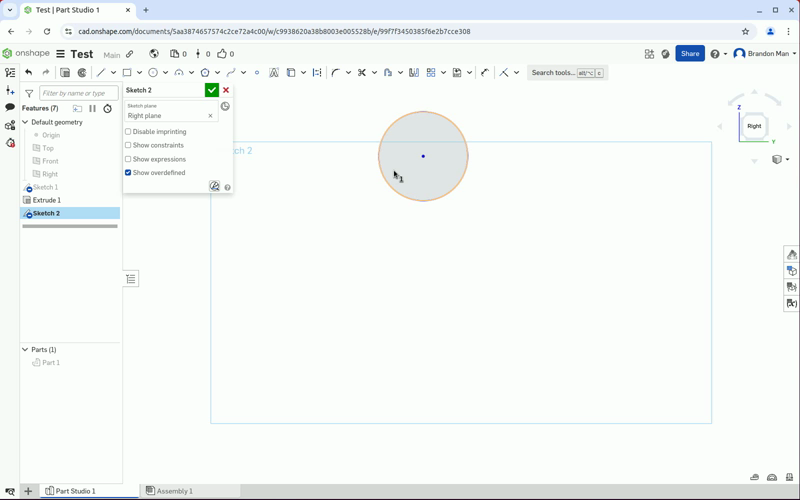
mouse_move(73, 352)
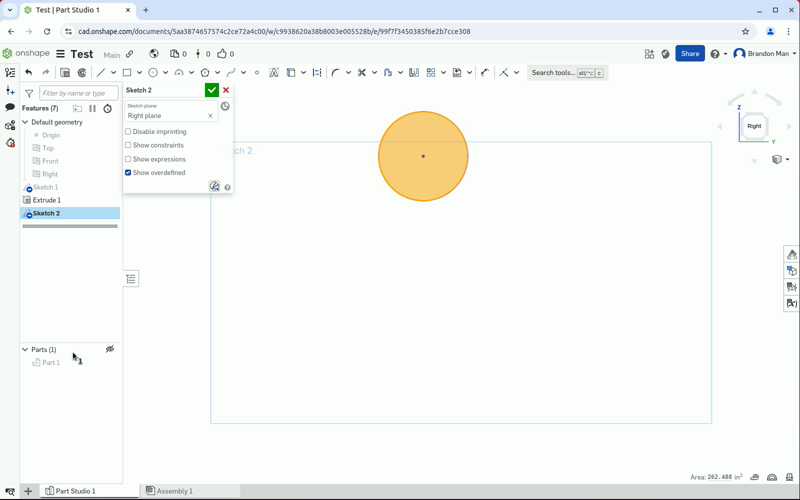
key(shift+y)
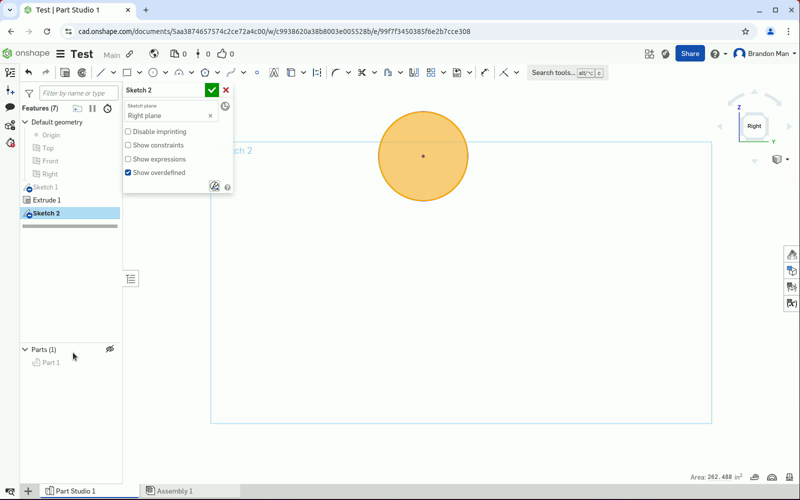
key(shift+e)
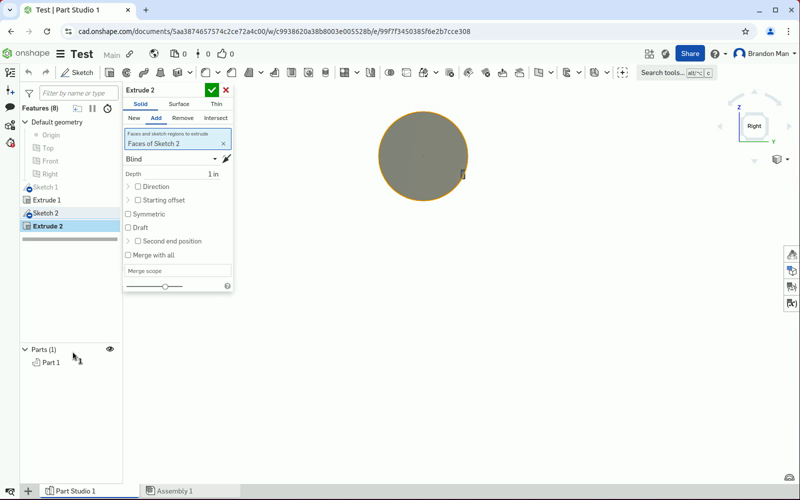
mouse_move(143, 106)
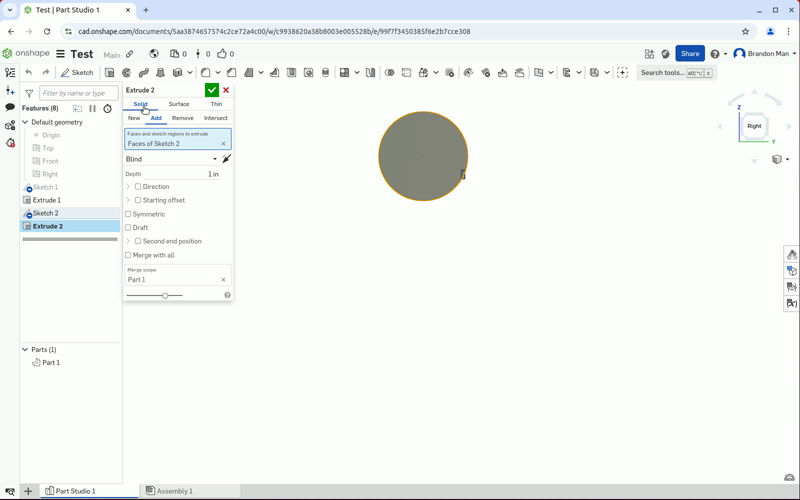
click(143, 106)
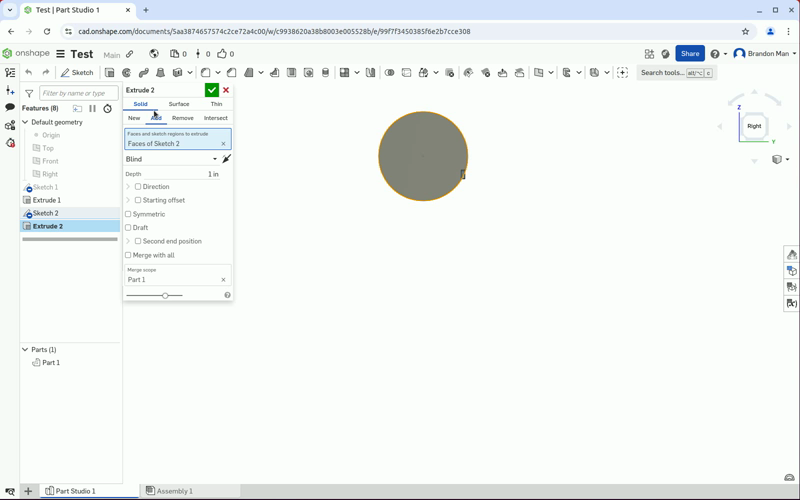
mouse_move(186, 120)
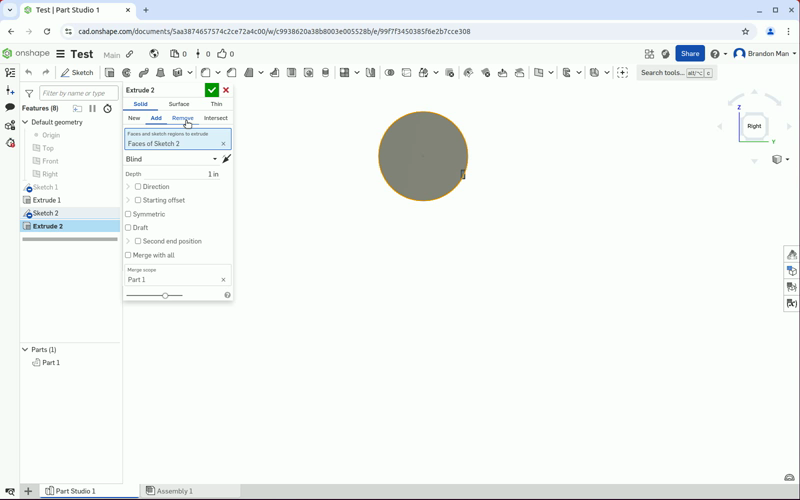
click(186, 120)
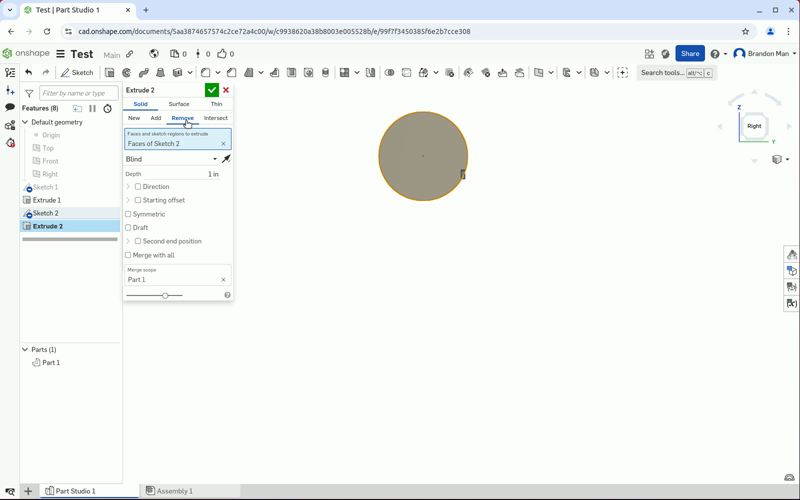
key(tab, 4)
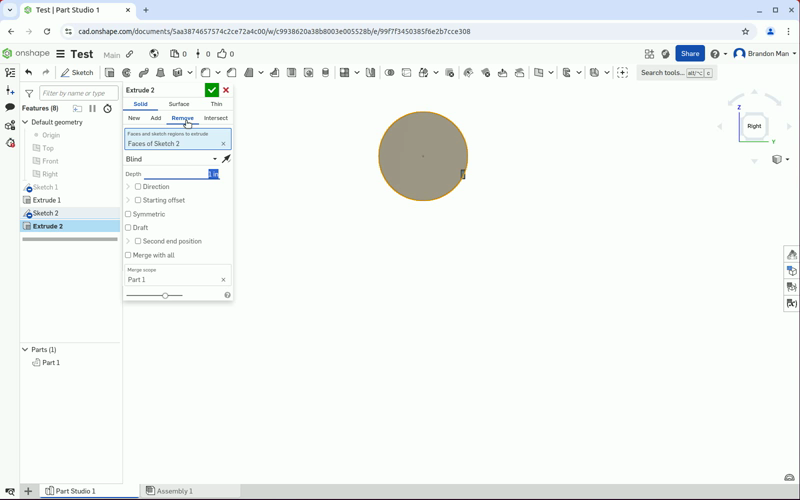
text(5.296)
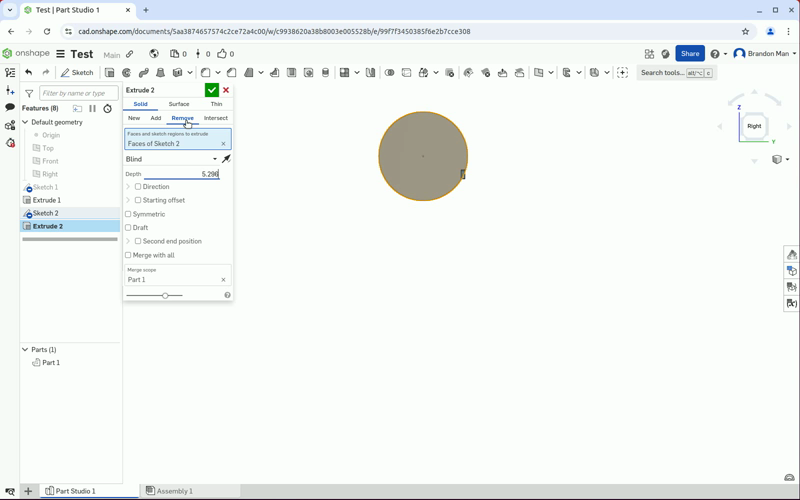
key(tab, 3)
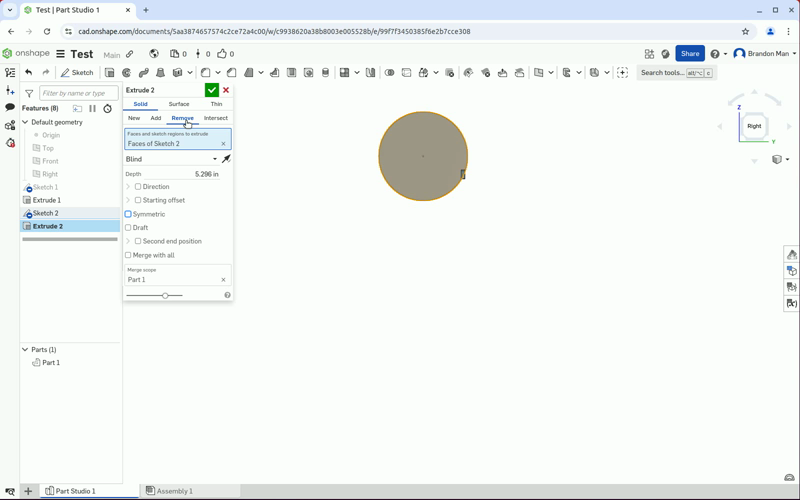
key(space)
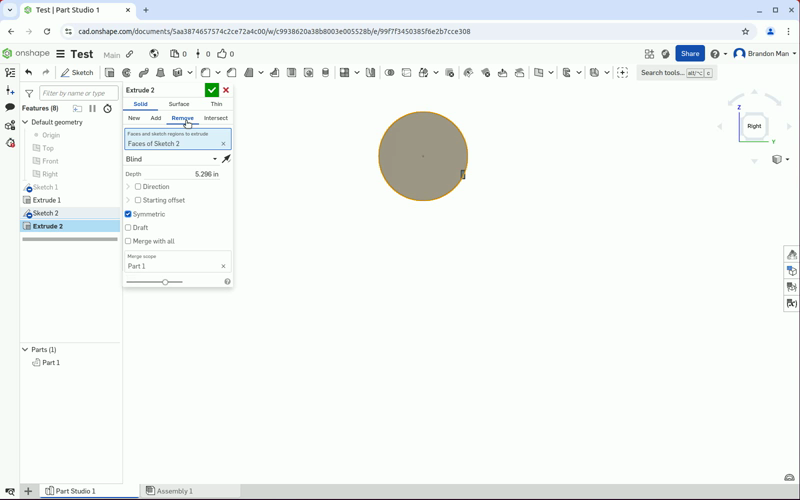
key(tab, 2)
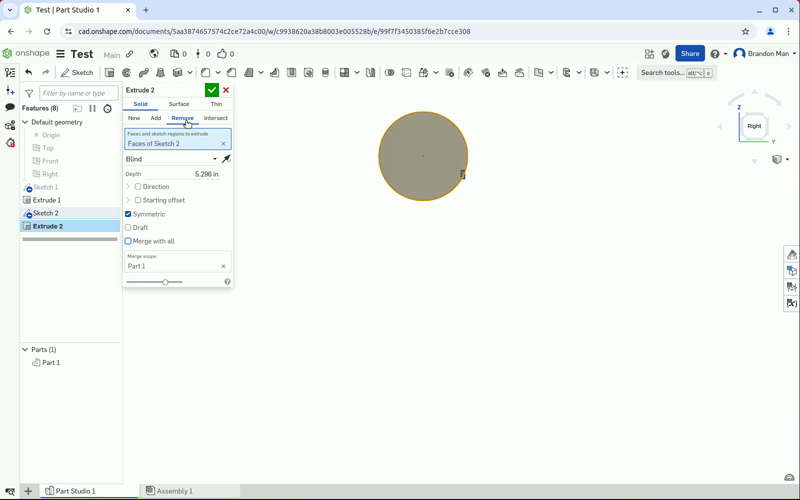
key(space)
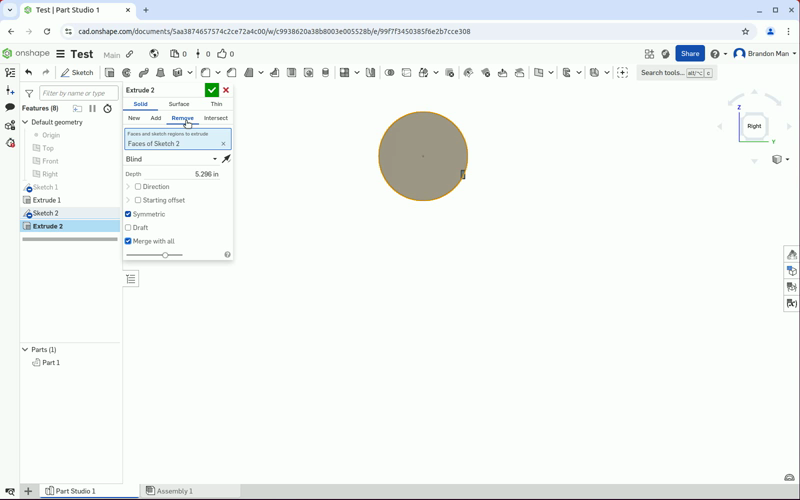
key(enter)
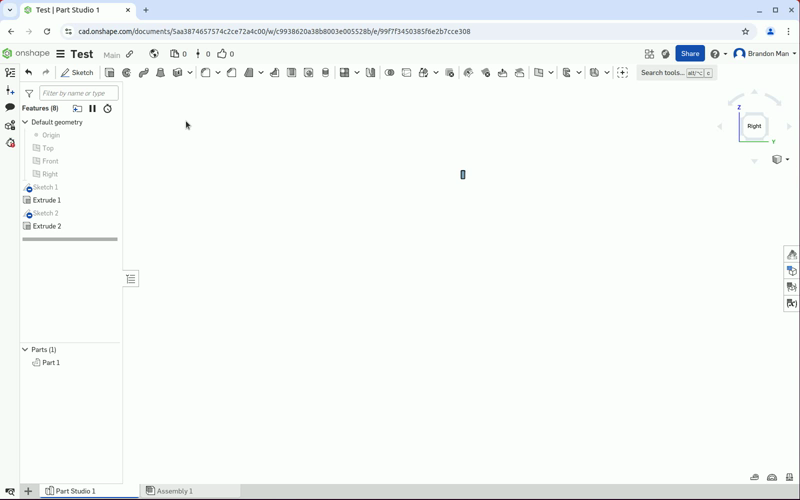
key(shift+h)
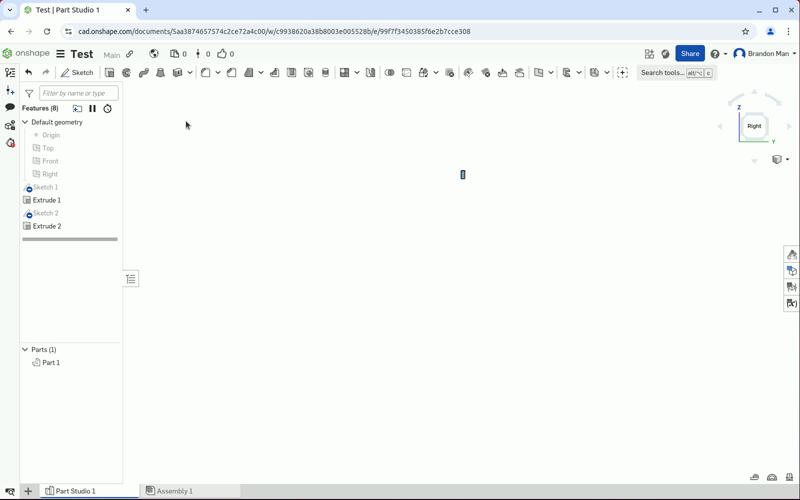
key(shift+h)
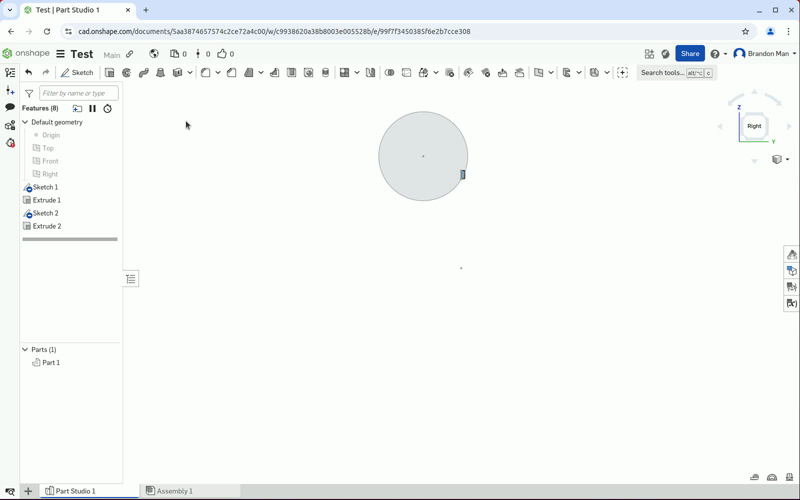
key(shift+7)
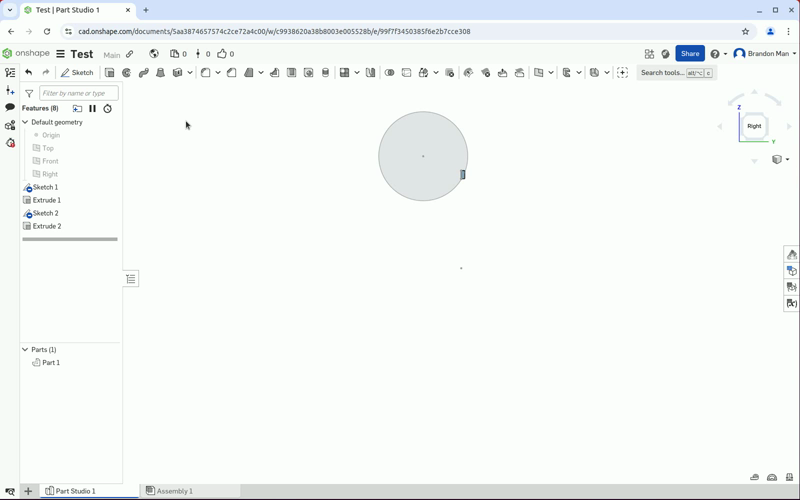
key(right, 2)
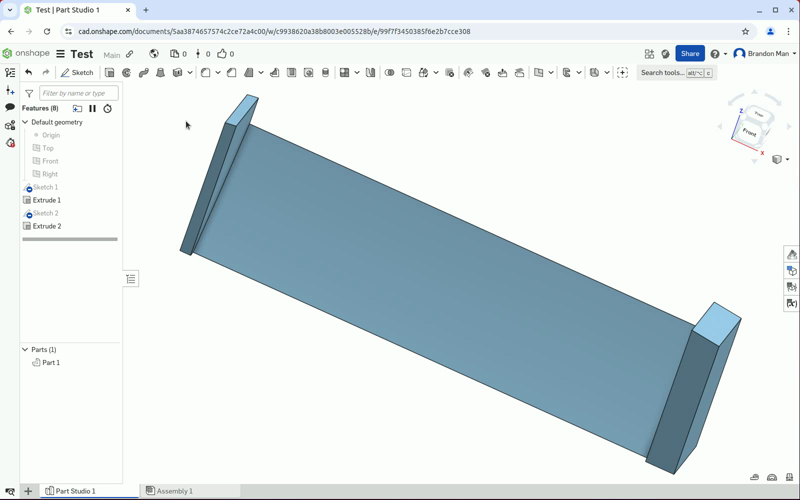
key(down, 2)
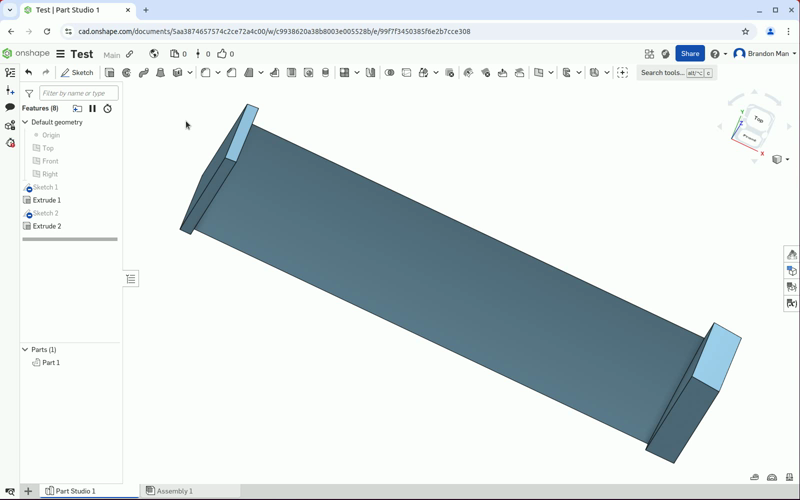
key(up, 2)
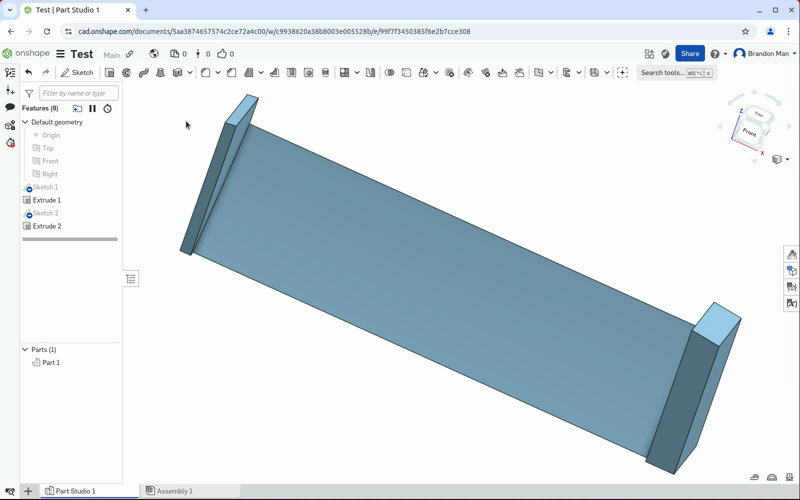
key(left, 2)
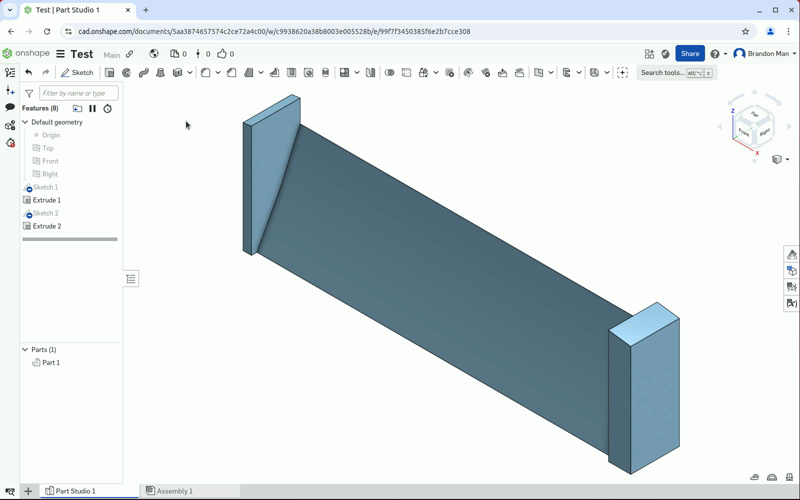
mouse_move(73, 189)
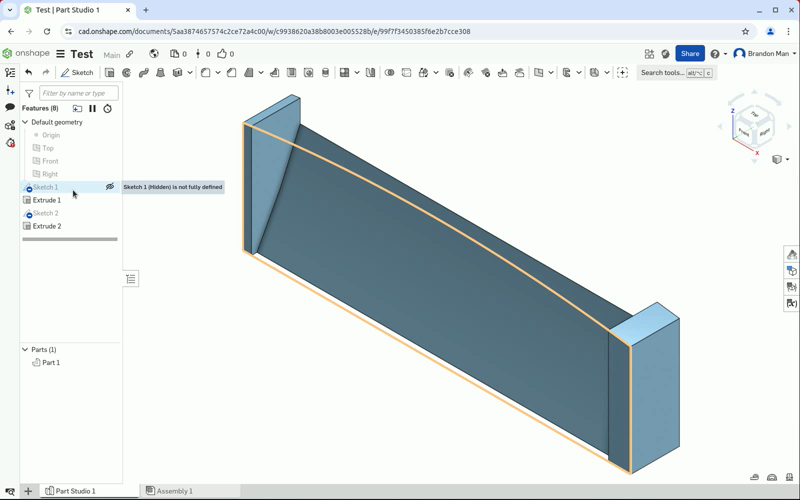
click(73, 189)